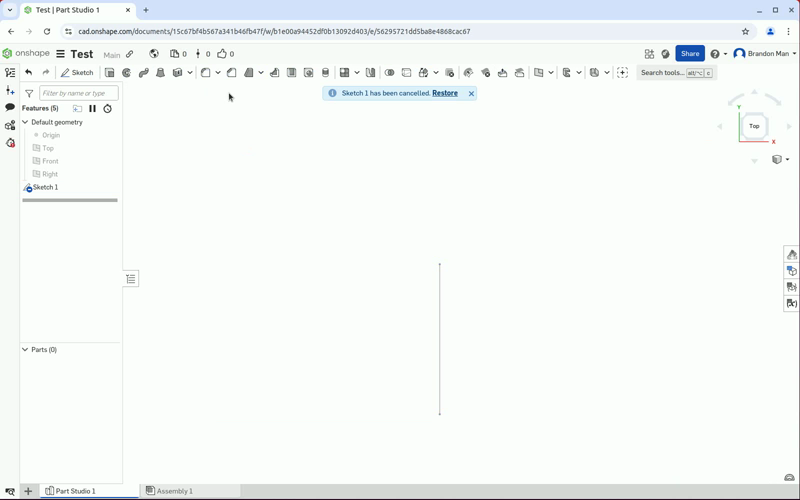
key(shift+h)
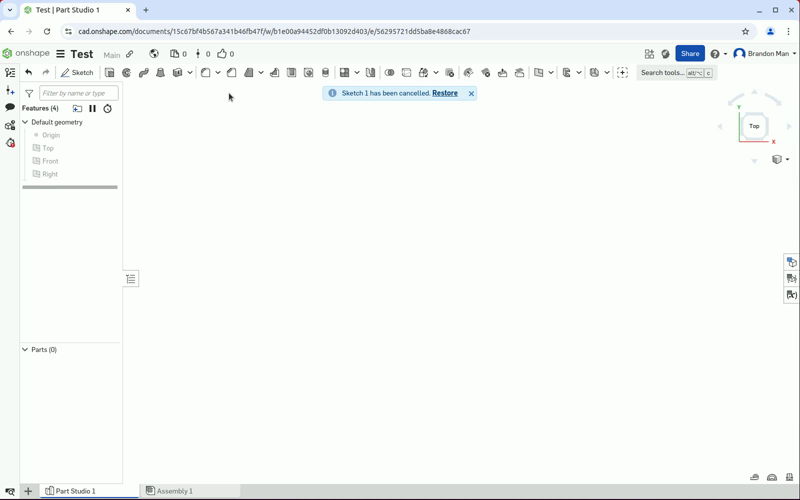
mouse_move(73, 352)
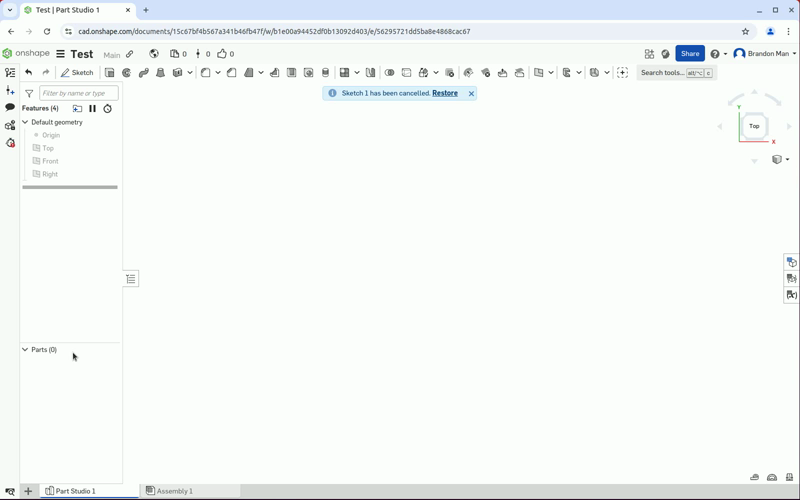
key(y)
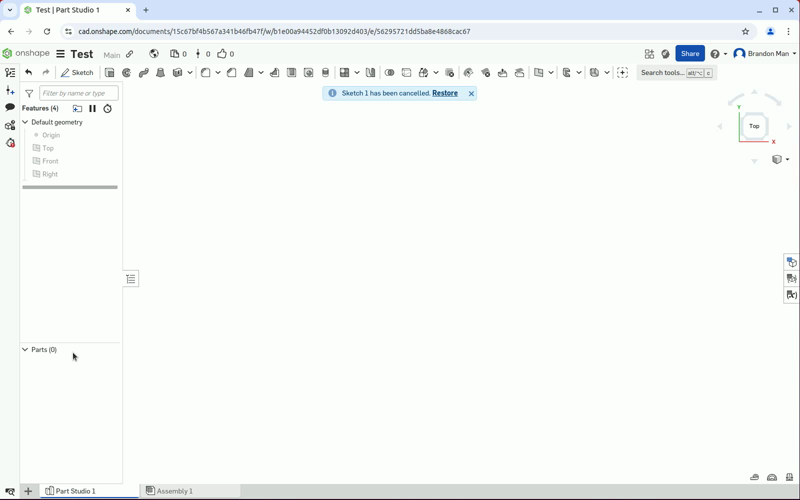
key(shift+p)
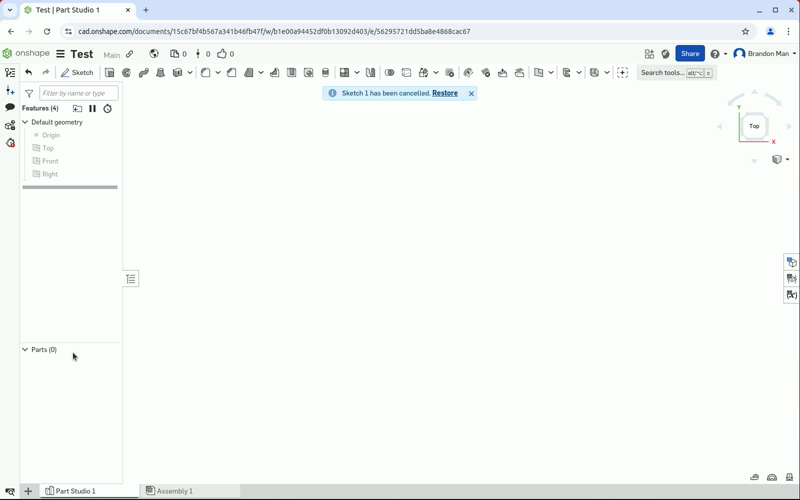
key(space)
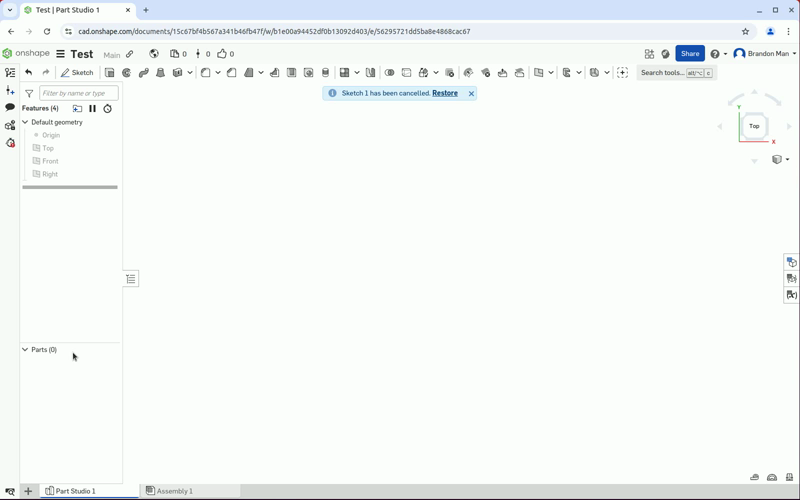
key_down(shift)
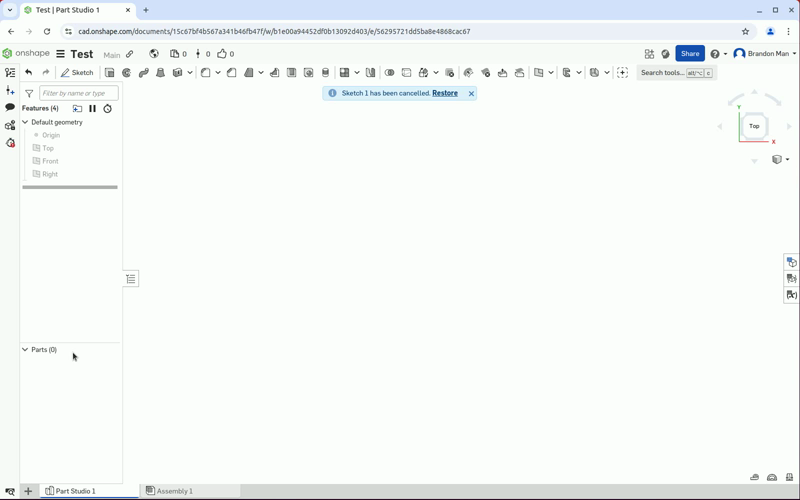
key(up)
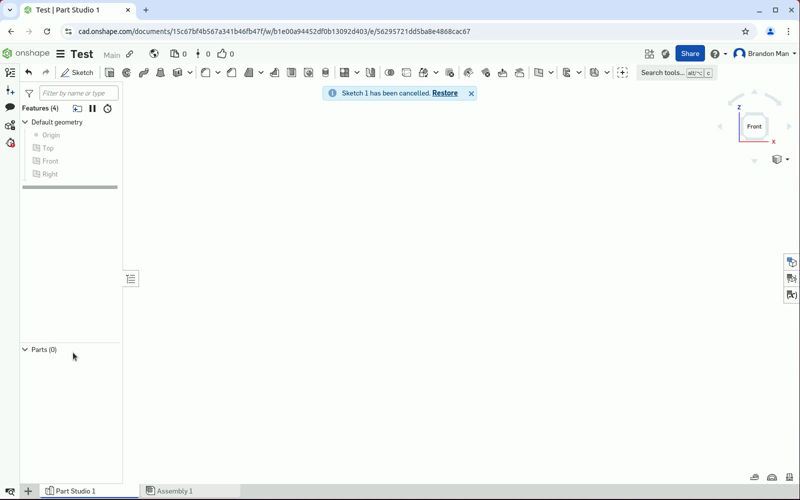
key_up(shift)
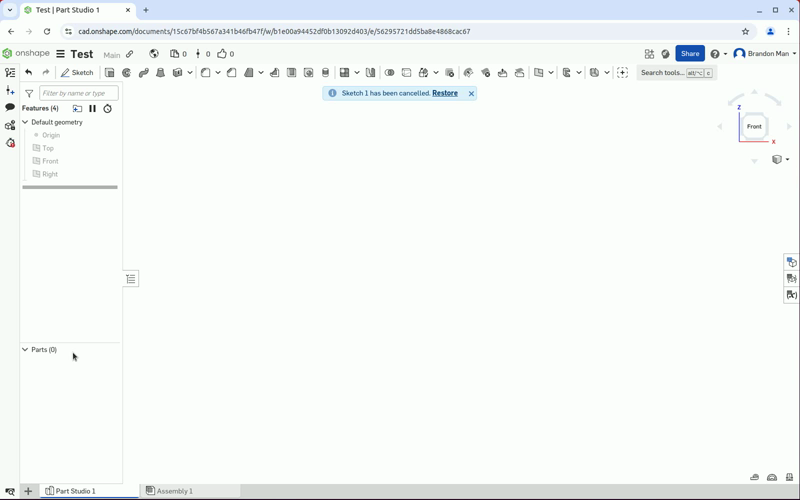
mouse_move(73, 352)
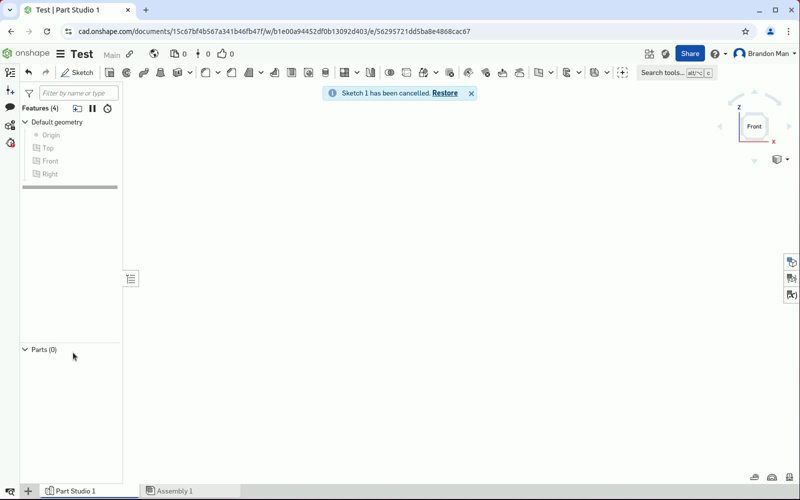
key(shift+y)
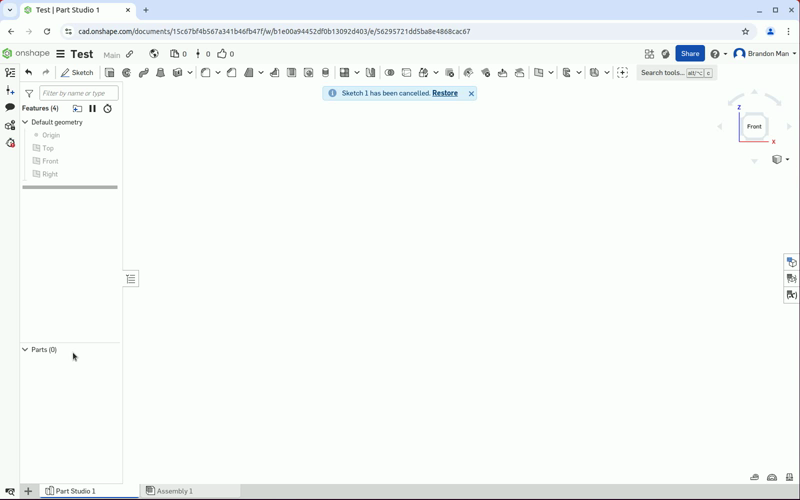
key(shift+s)
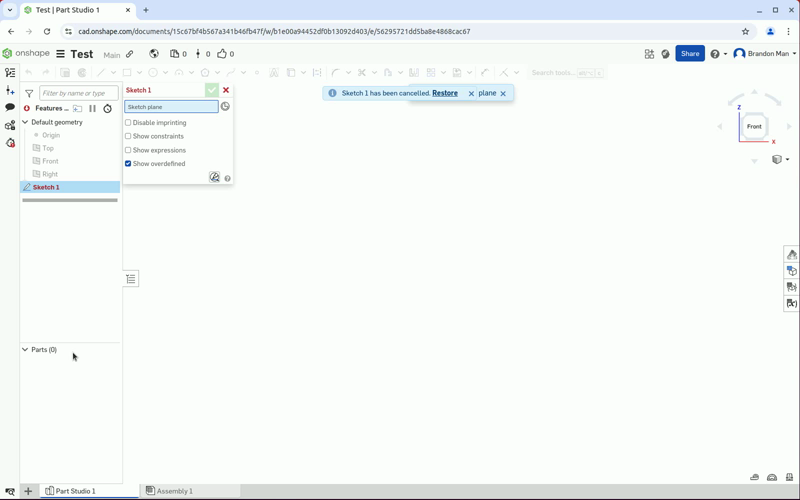
mouse_move(73, 163)
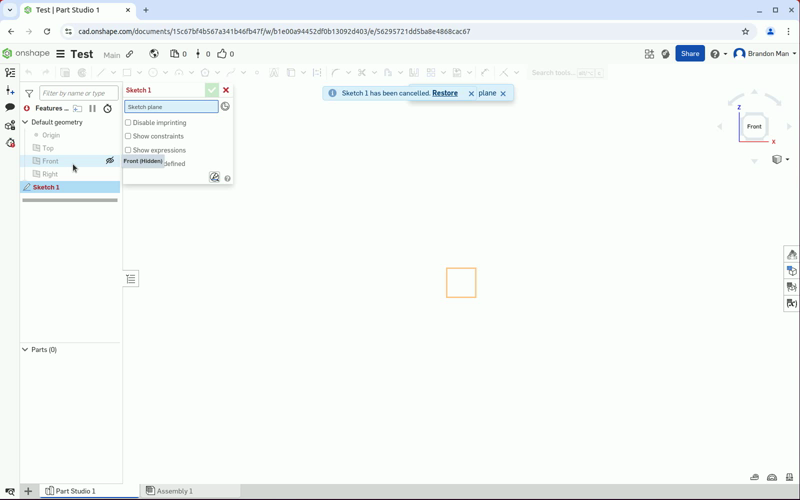
click(73, 163)
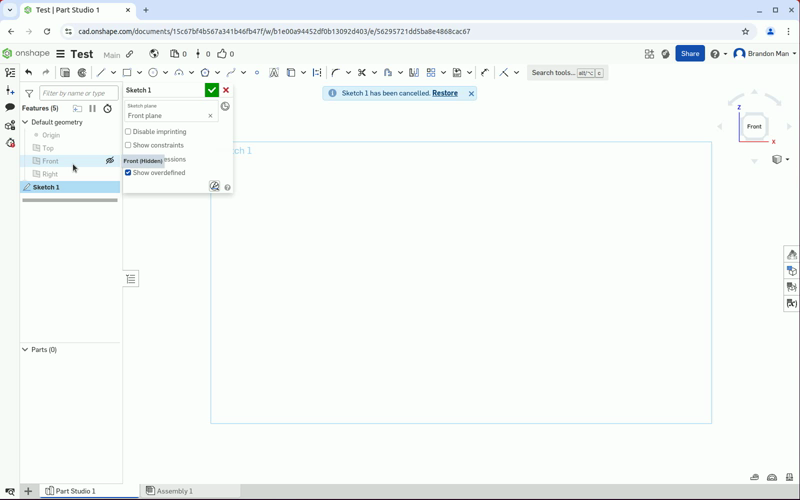
mouse_move(73, 352)
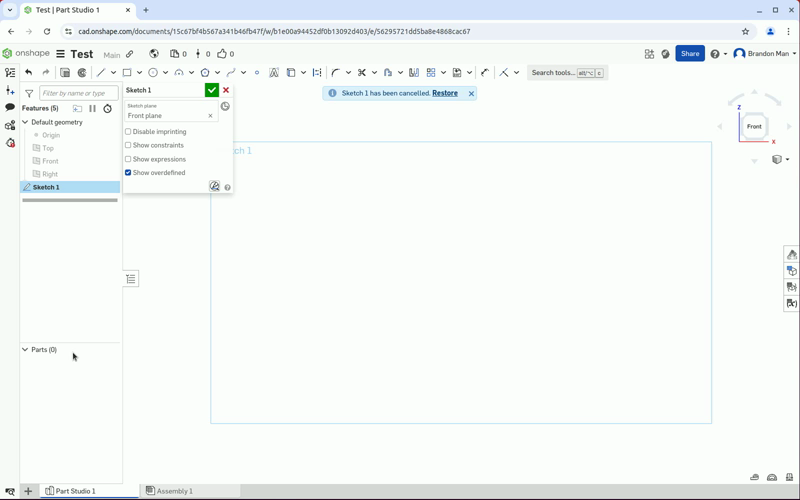
key(y)
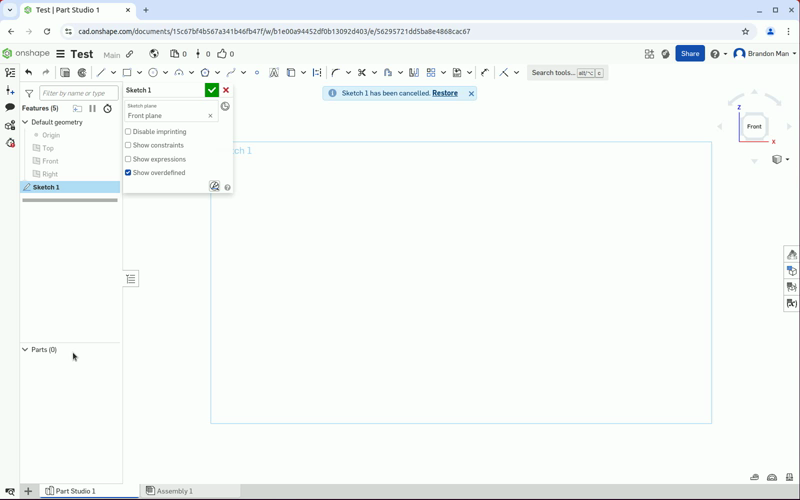
key(c)
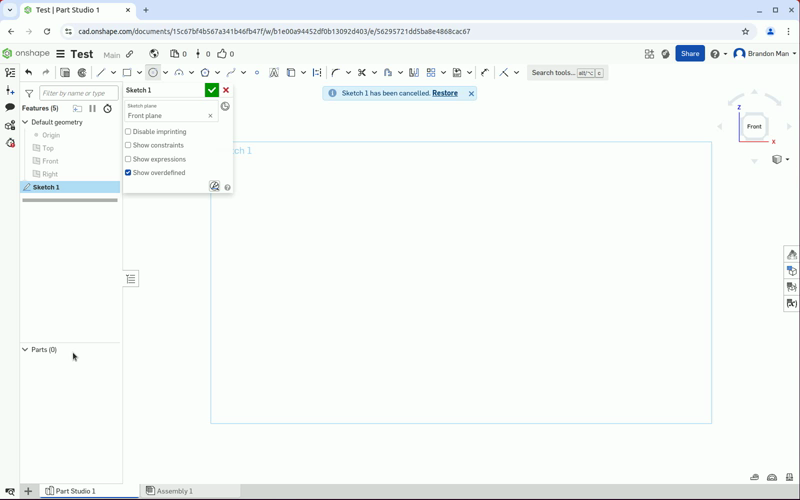
key_down(shift)
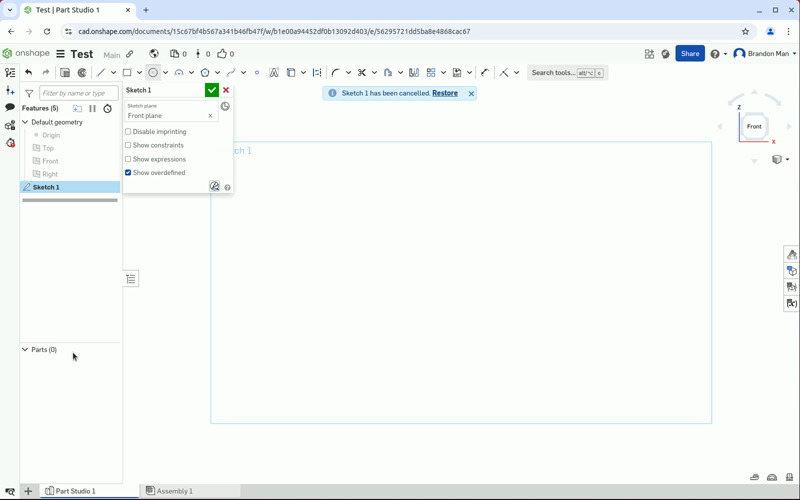
mouse_move(461, 282)
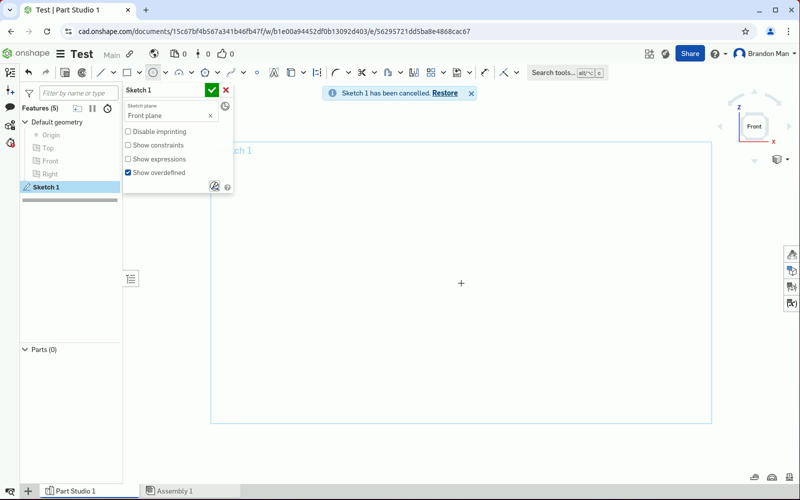
click(461, 282)
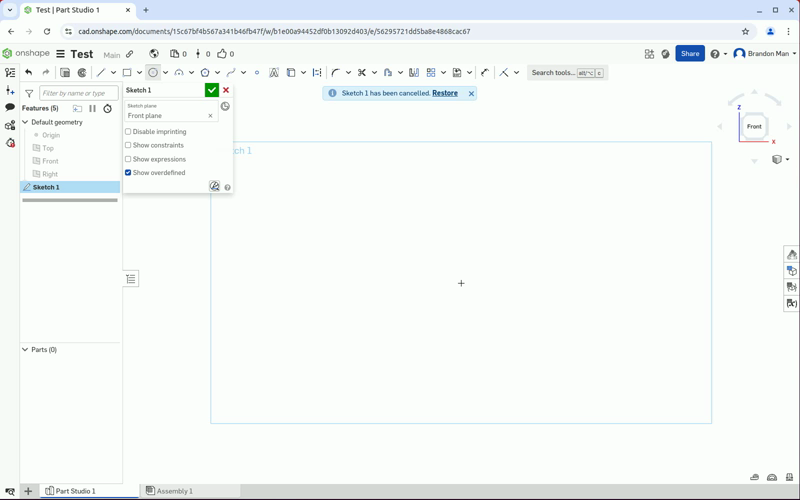
key_up(shift)
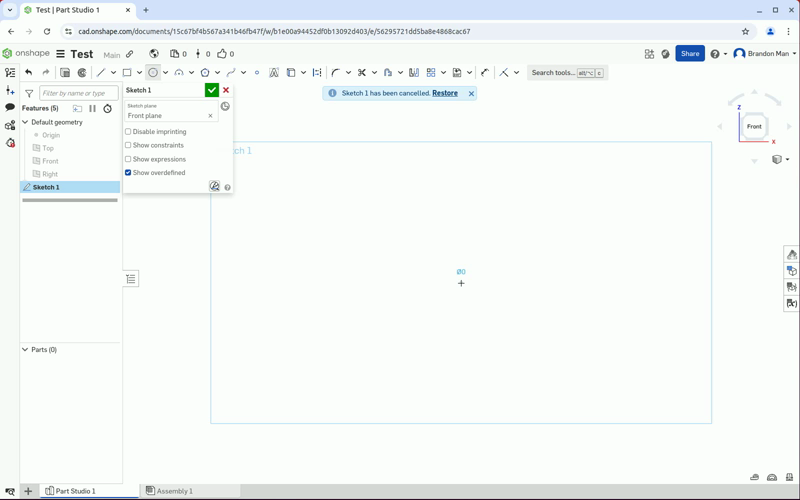
mouse_move(560, 282)
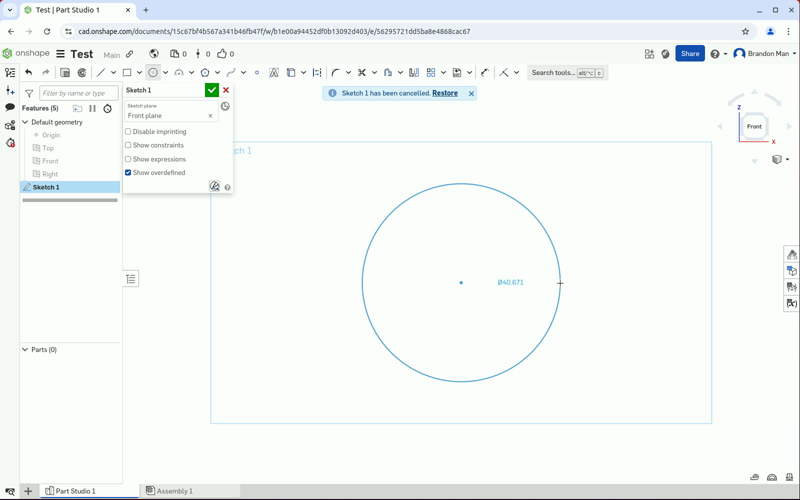
click(560, 282)
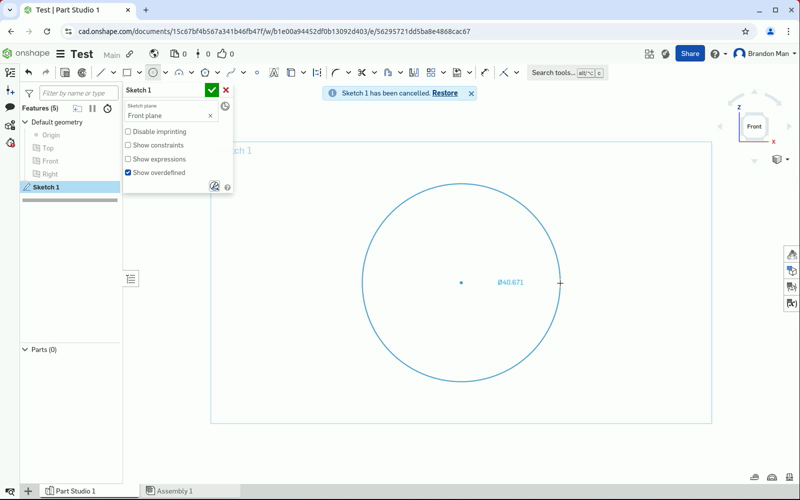
key(esc)
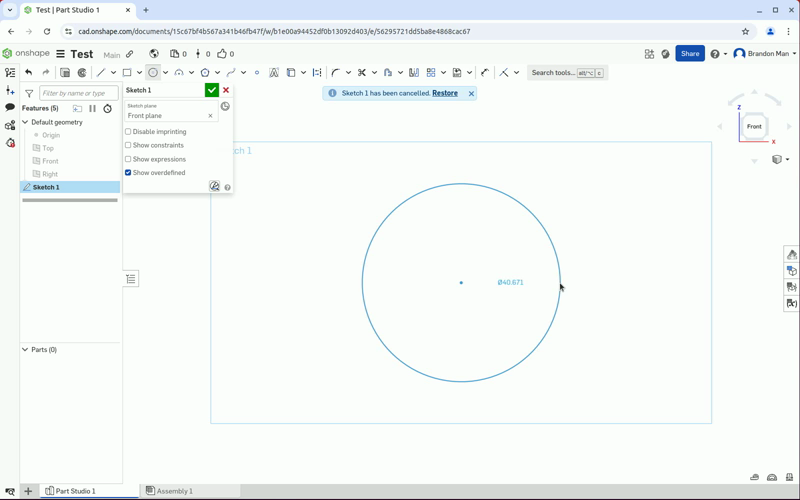
mouse_move(421, 310)
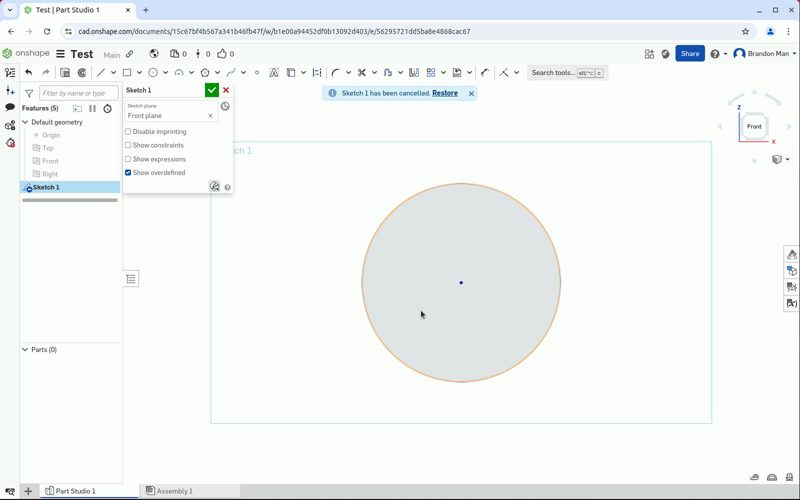
click(421, 310)
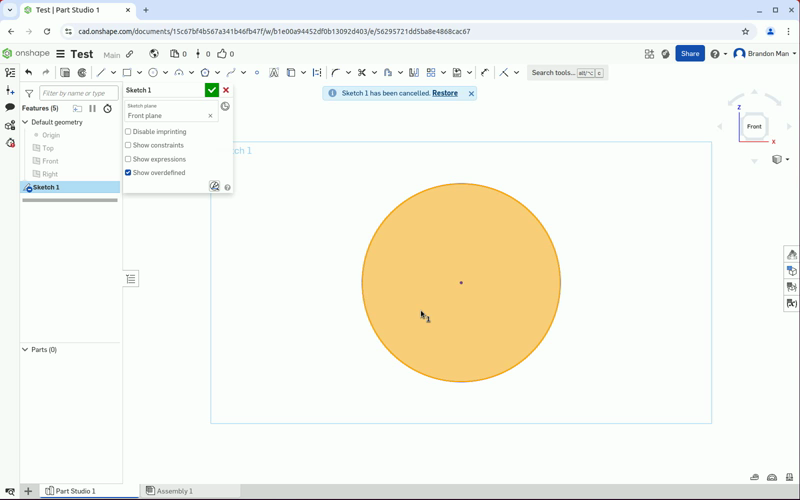
mouse_move(73, 352)
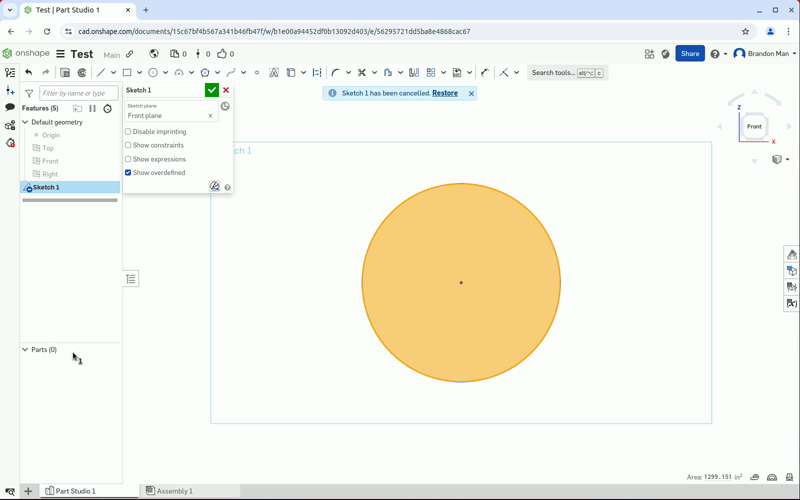
key(shift+y)
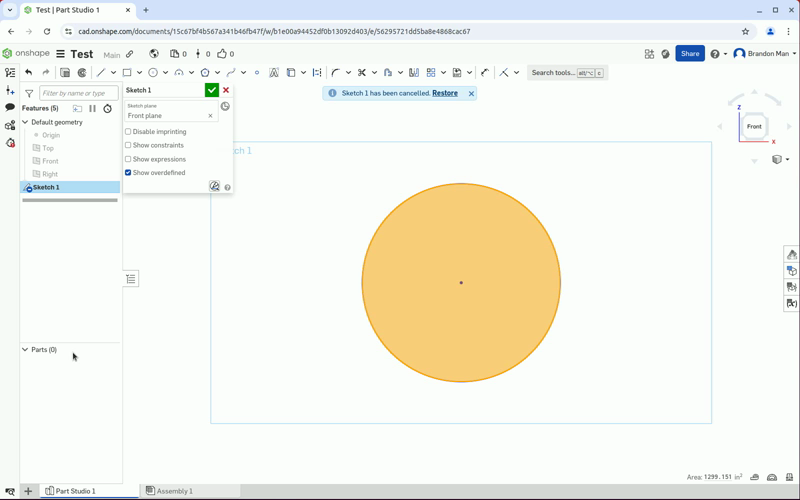
key(shift+e)
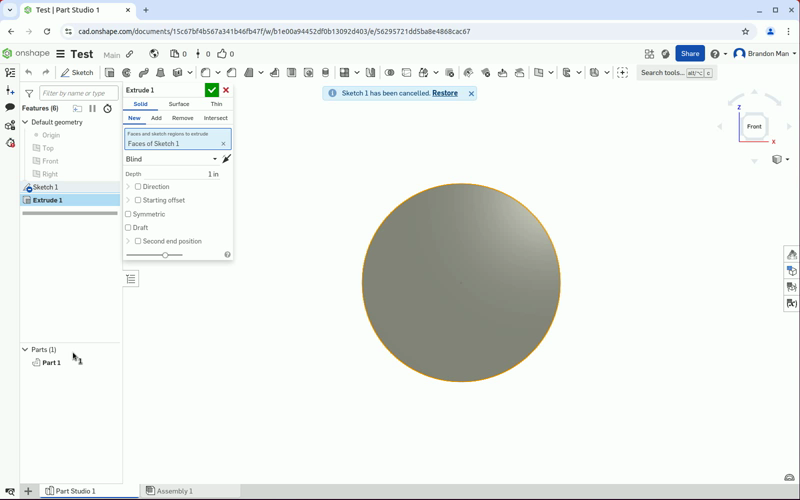
mouse_move(143, 106)
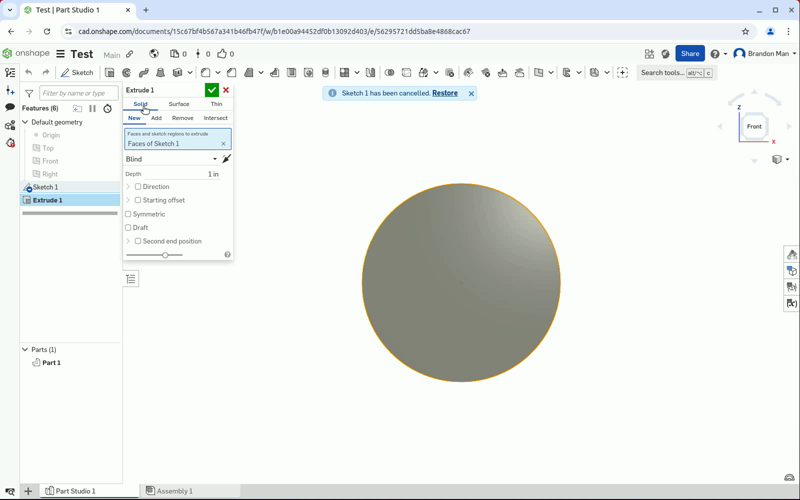
click(143, 106)
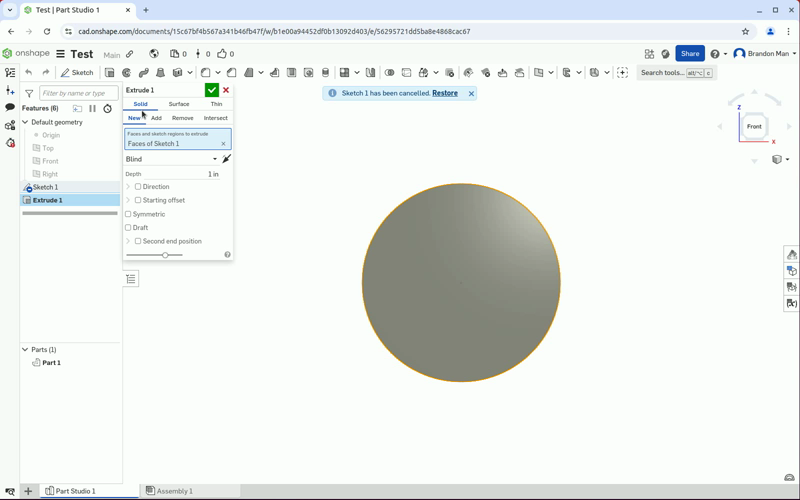
mouse_move(137, 120)
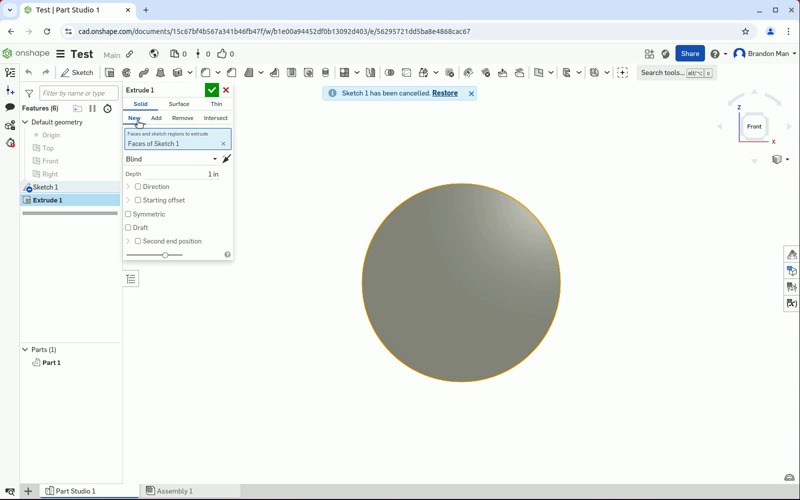
click(137, 120)
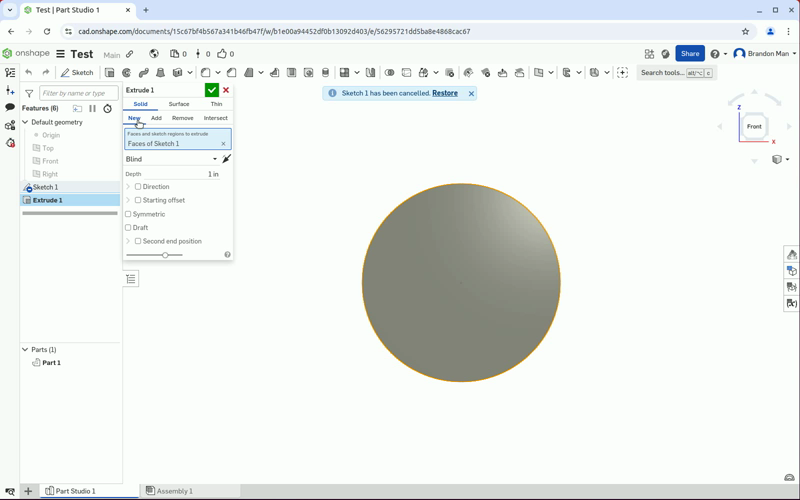
key(tab, 4)
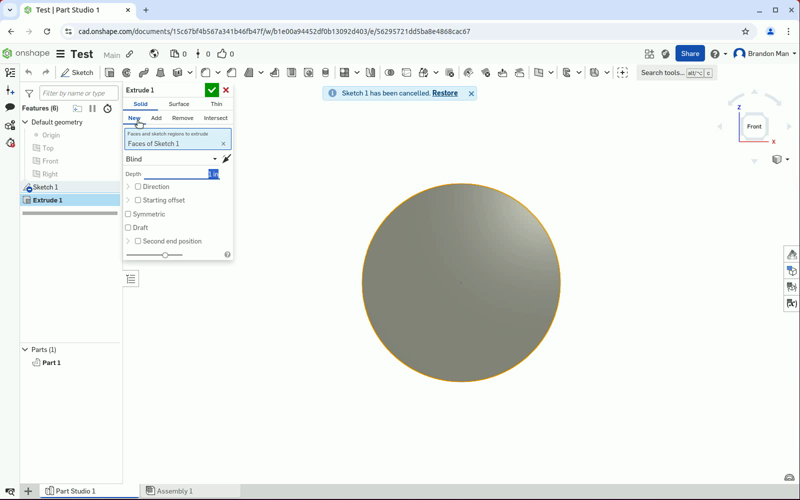
text(23.108)
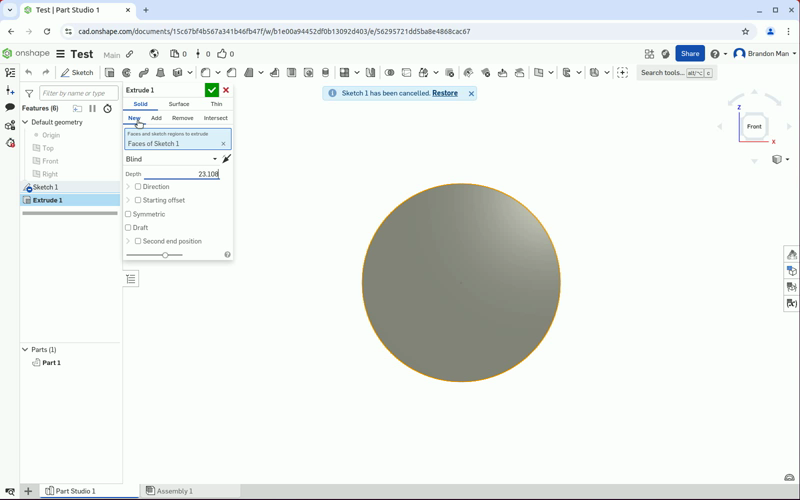
key(enter)
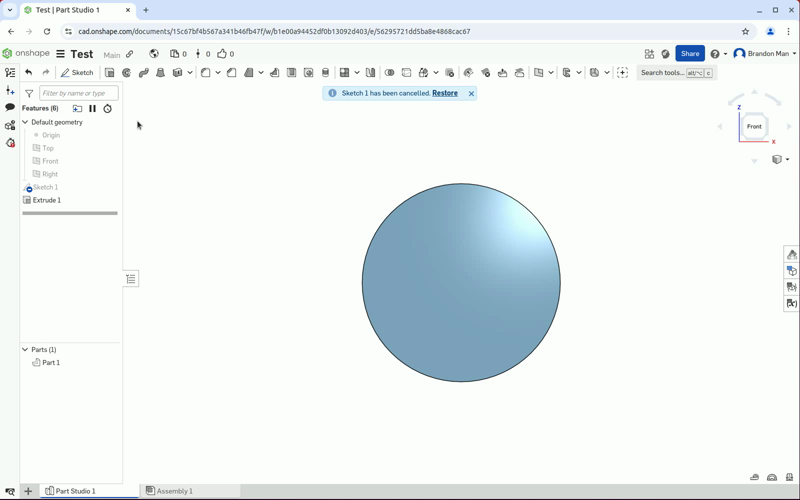
key(shift+h)
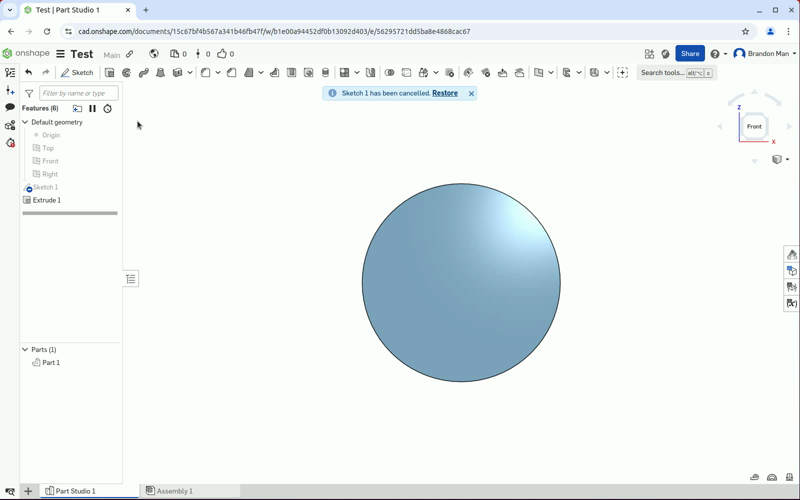
key(shift+h)
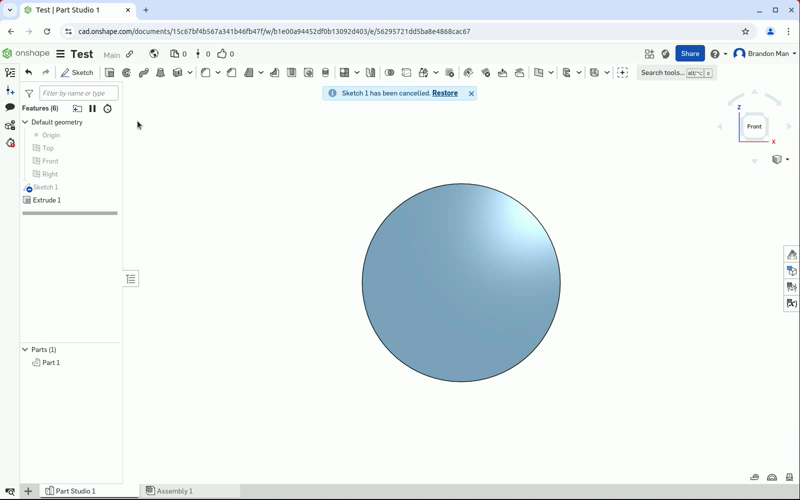
mouse_move(73, 189)
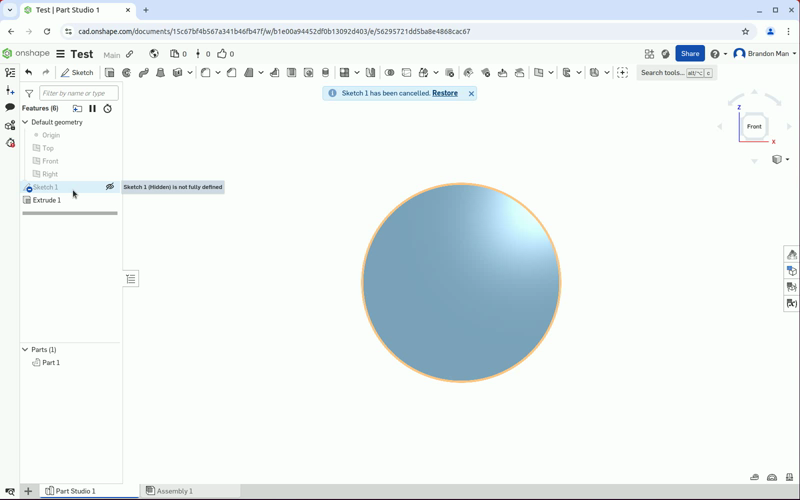
click(73, 189)
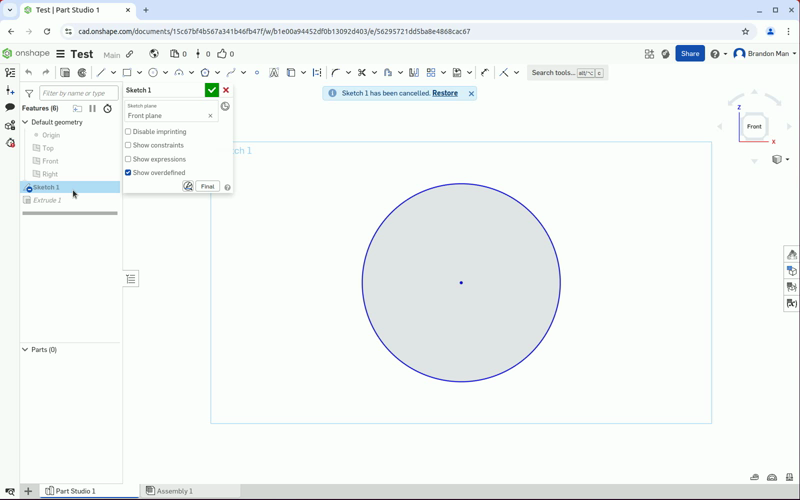
mouse_move(229, 92)
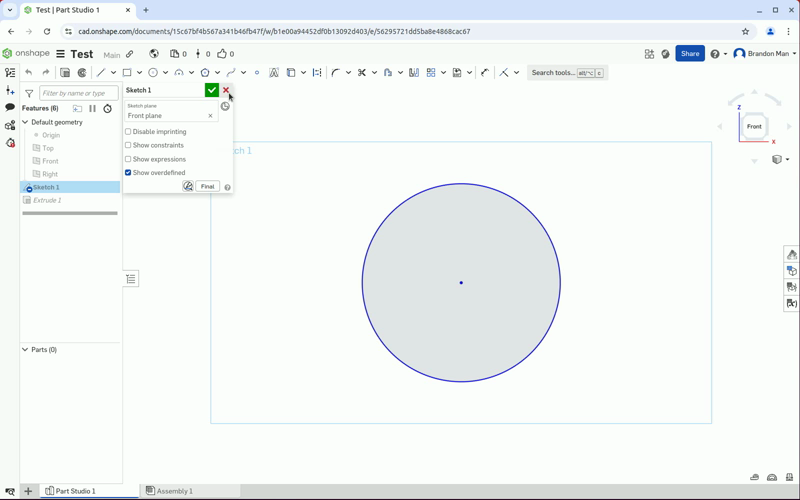
click(229, 92)
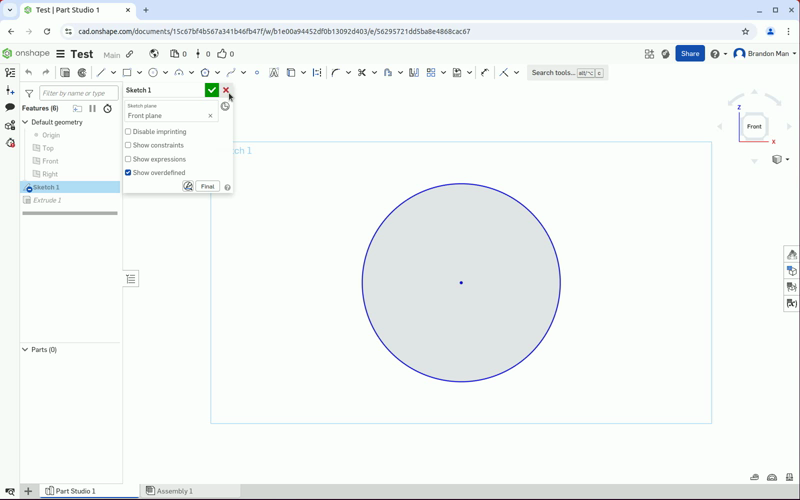
key(shift+s)
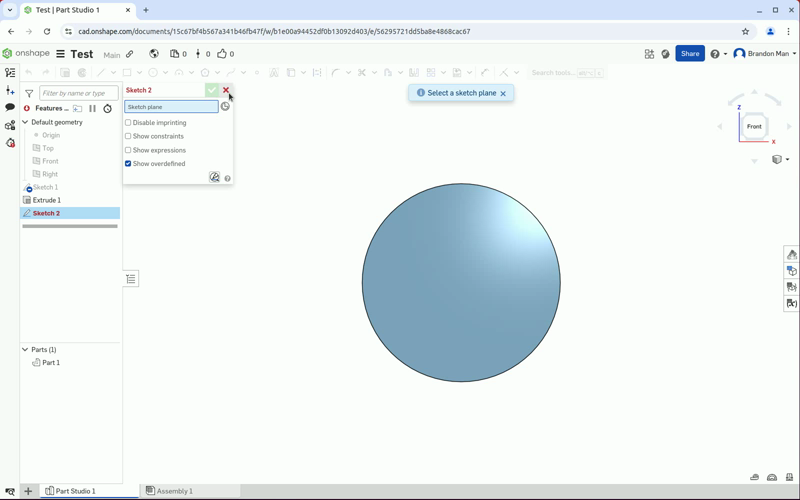
mouse_move(73, 163)
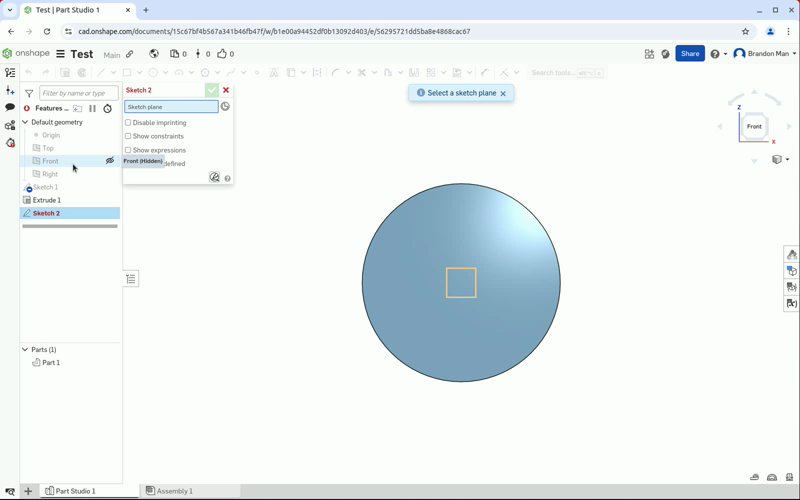
click(73, 163)
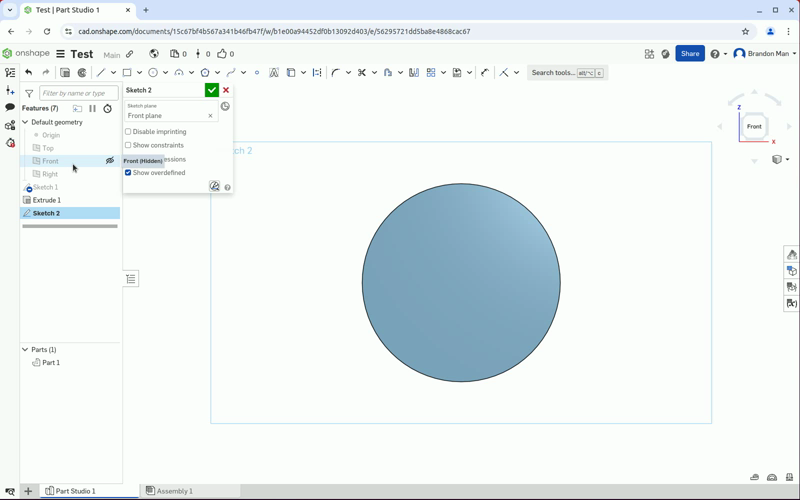
mouse_move(73, 352)
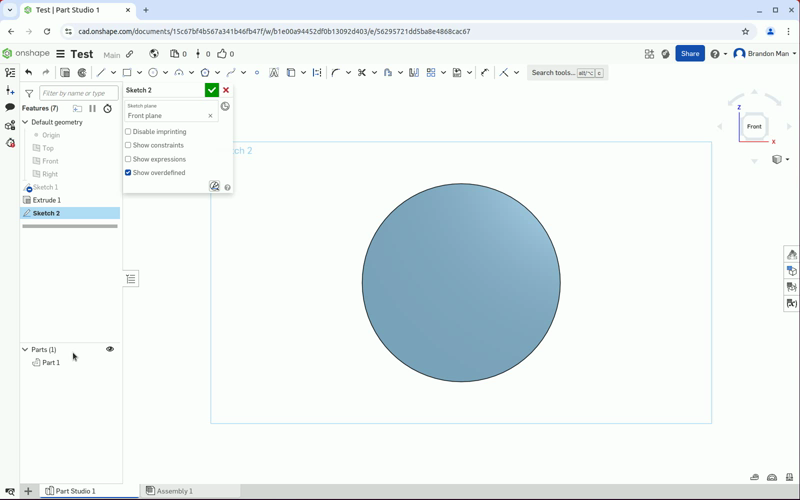
key(y)
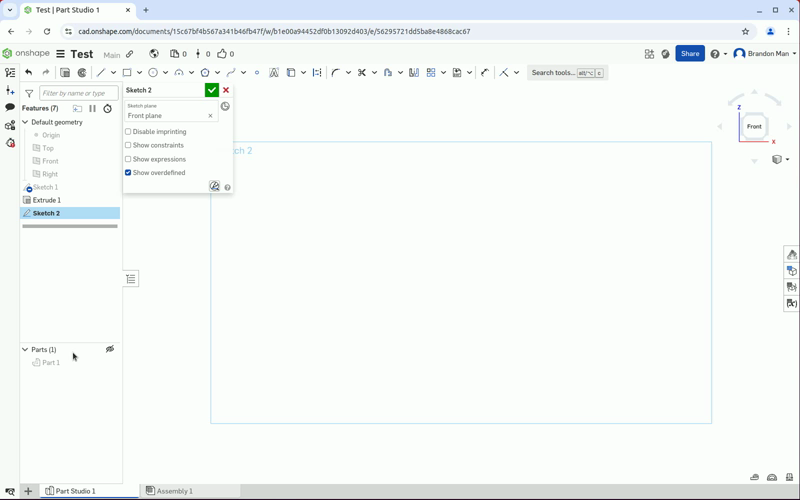
key(c)
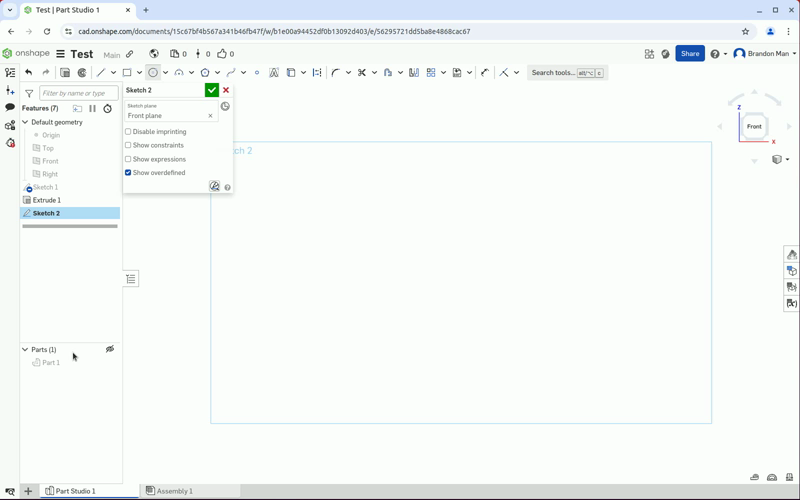
key_down(shift)
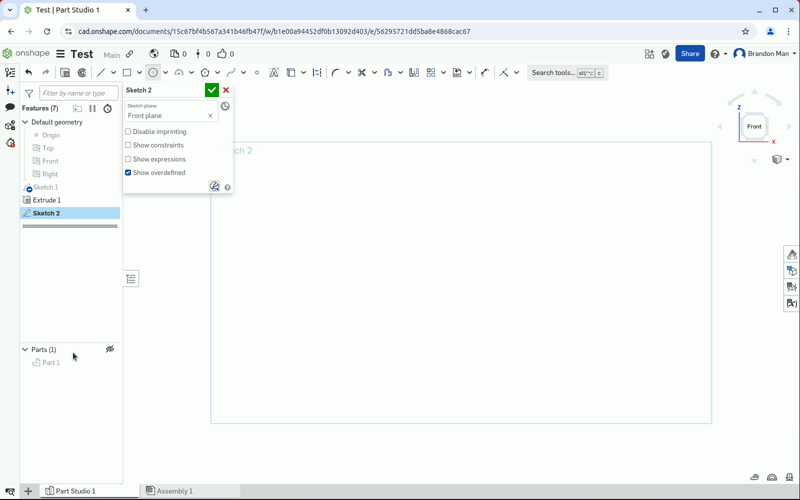
mouse_move(461, 282)
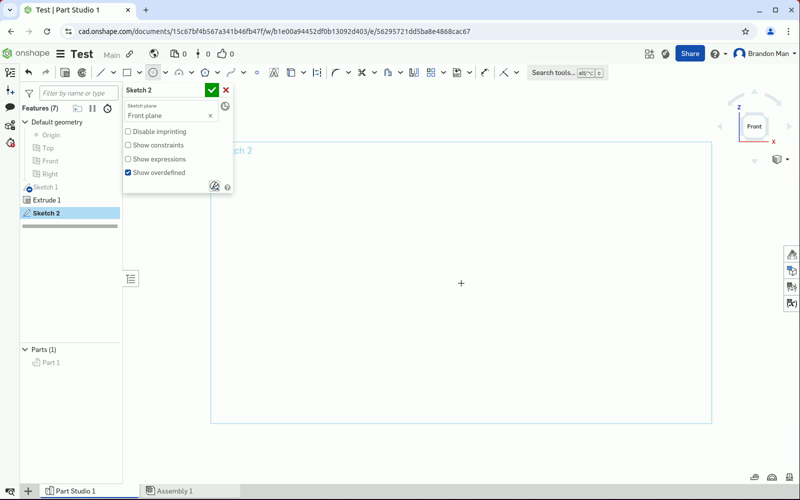
click(461, 282)
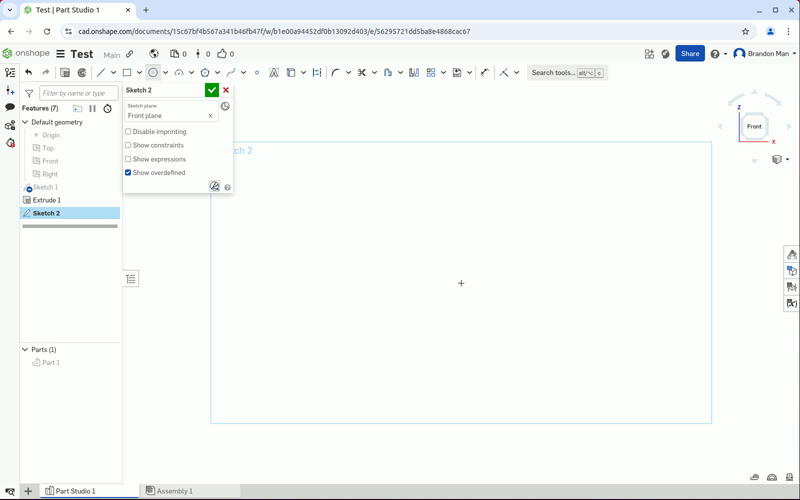
key_up(shift)
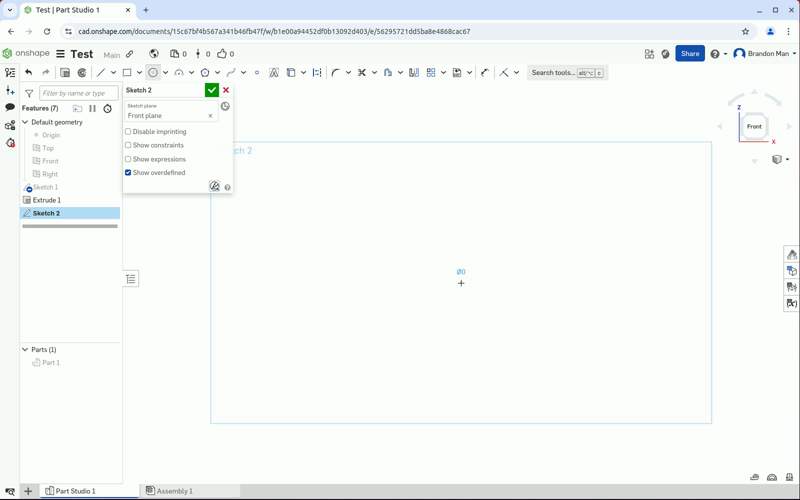
mouse_move(476, 282)
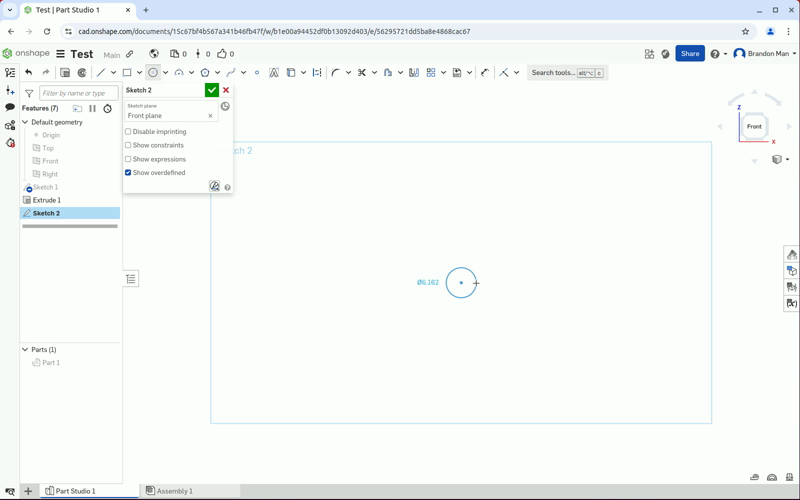
click(476, 282)
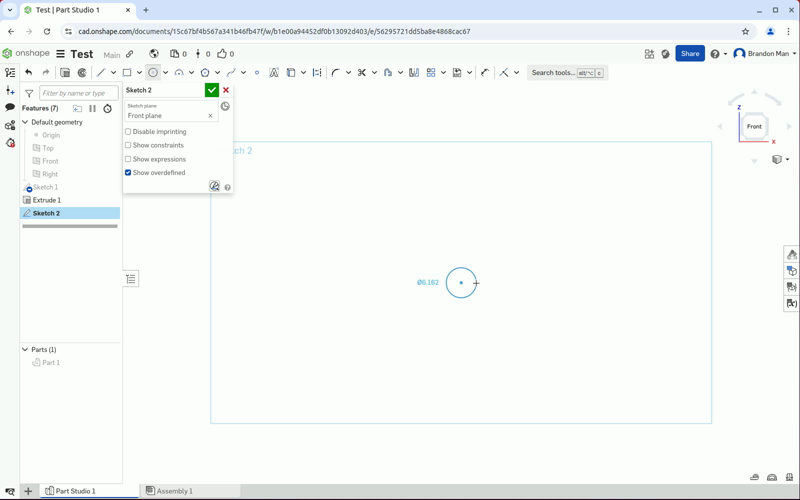
key(esc)
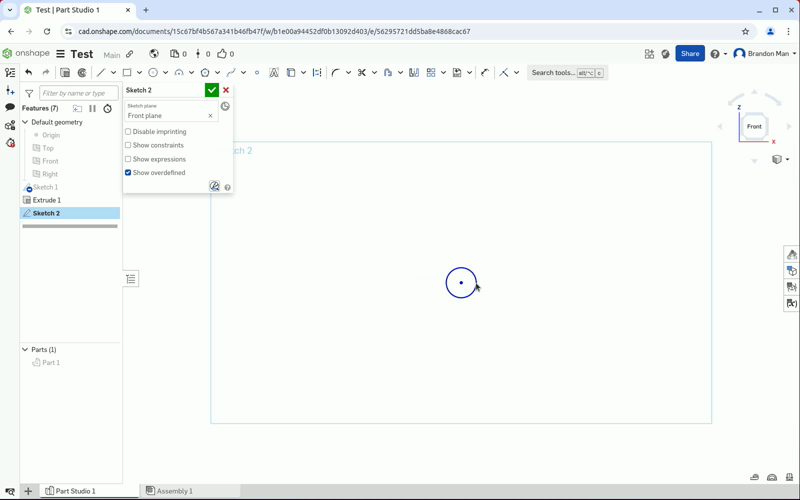
mouse_move(471, 292)
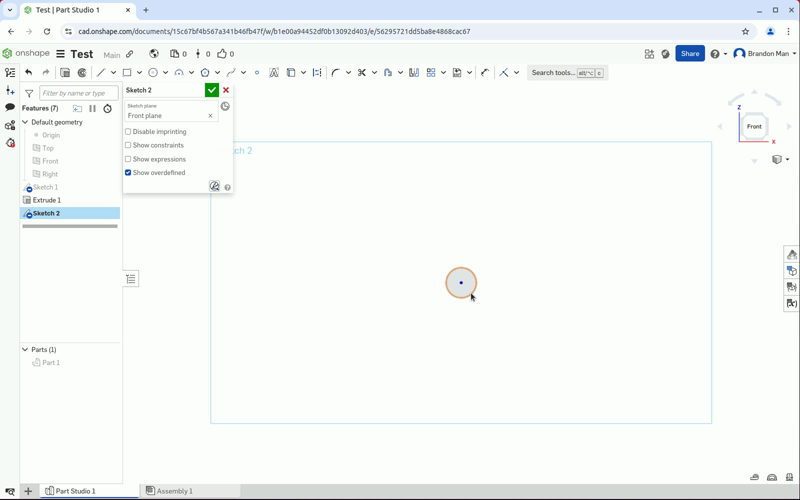
scroll(6)
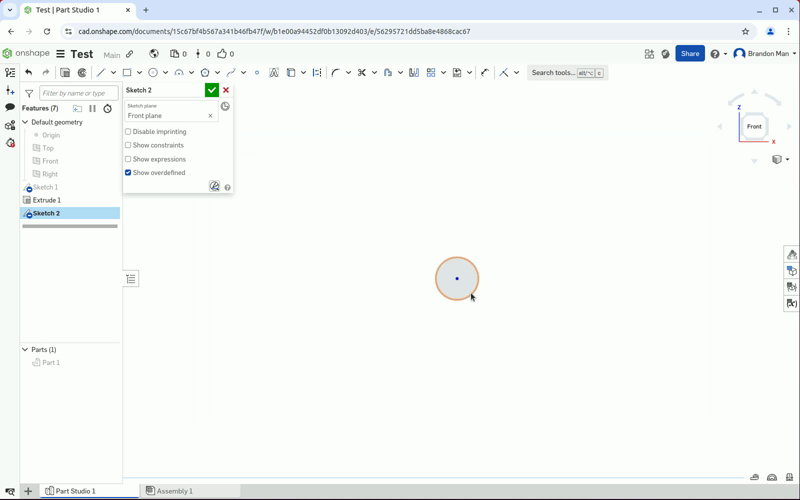
scroll(6)
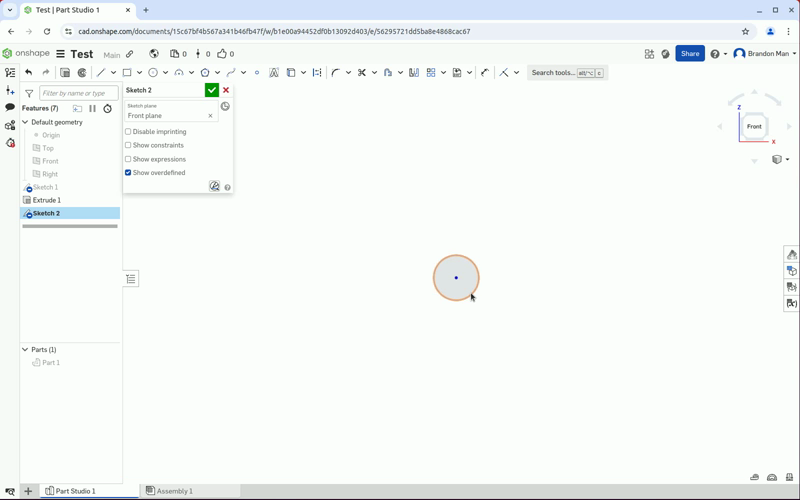
scroll(6)
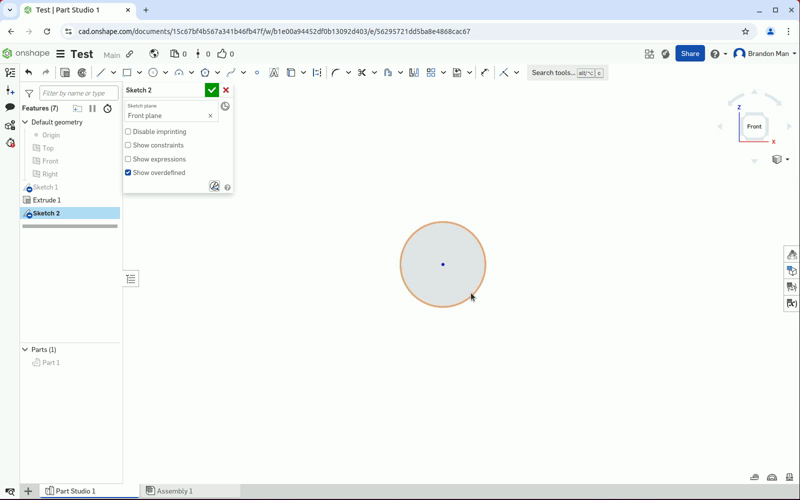
scroll(6)
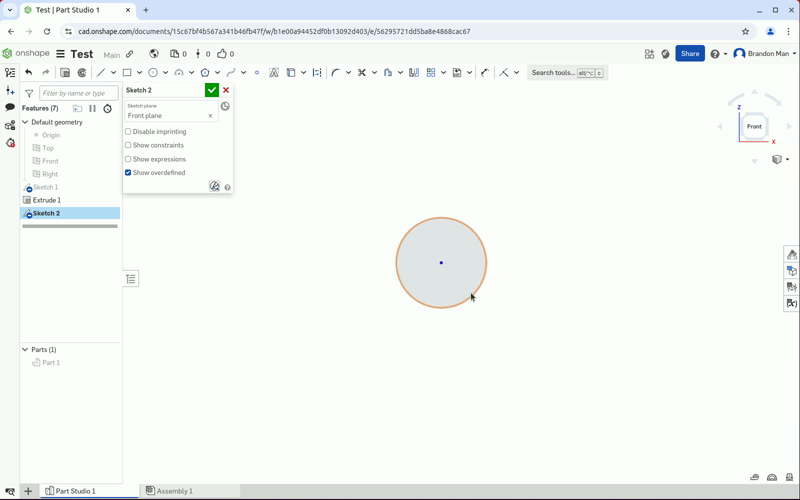
scroll(6)
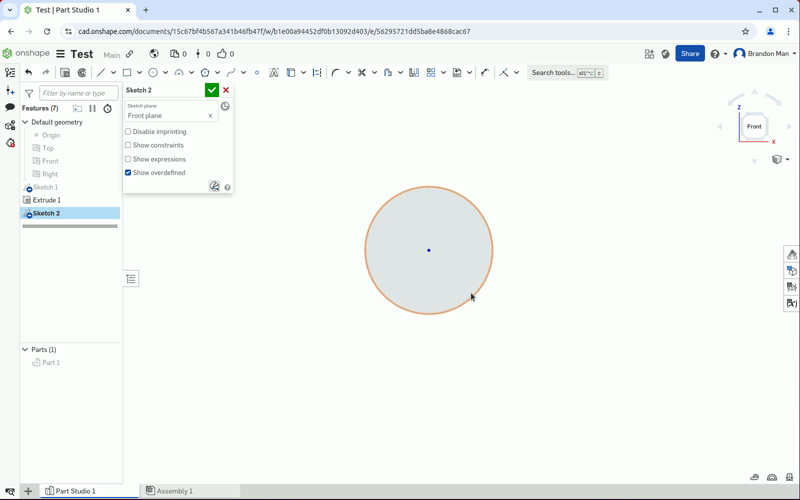
scroll(6)
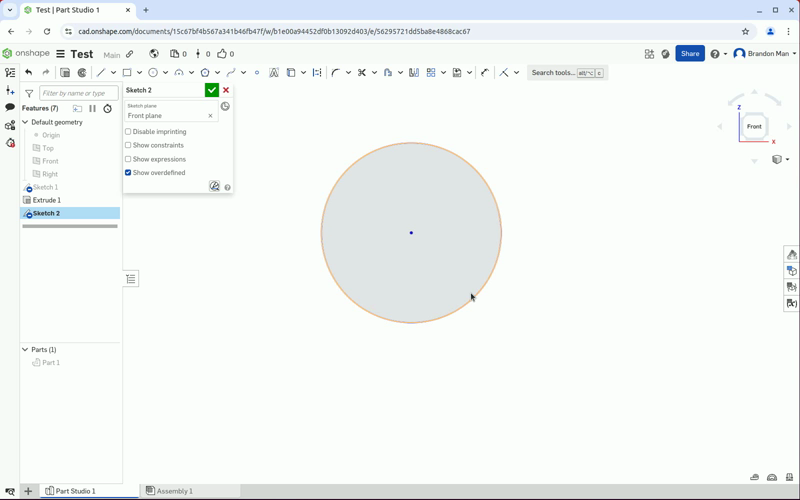
scroll(6)
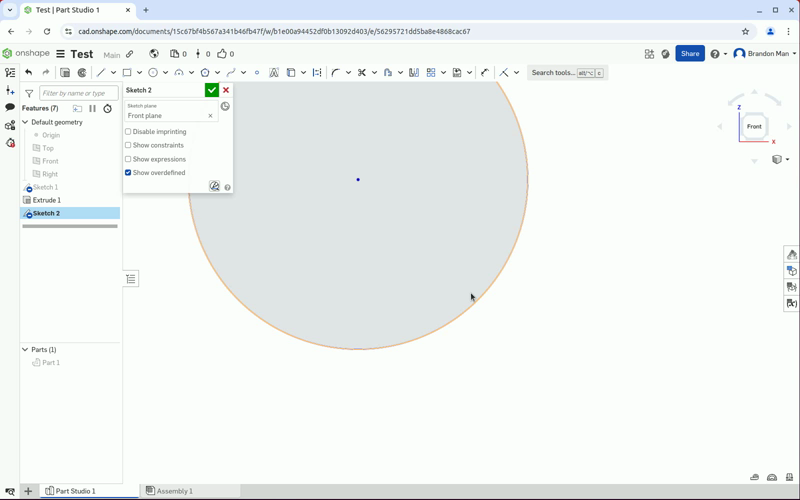
click(471, 292)
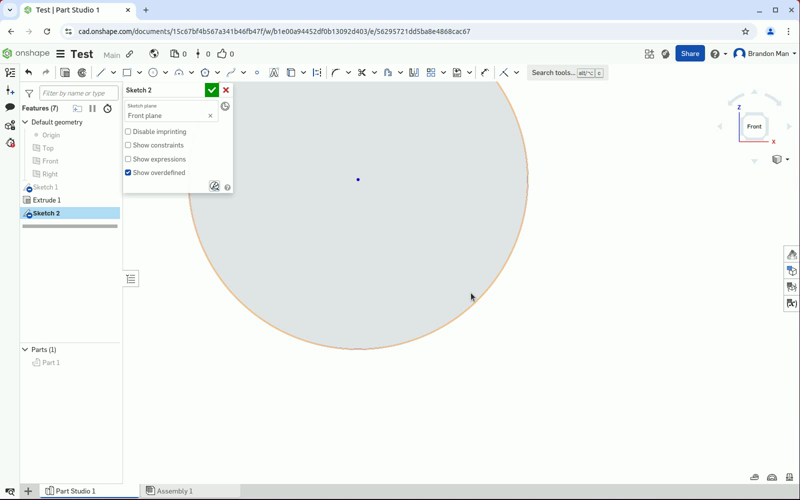
scroll(-6)
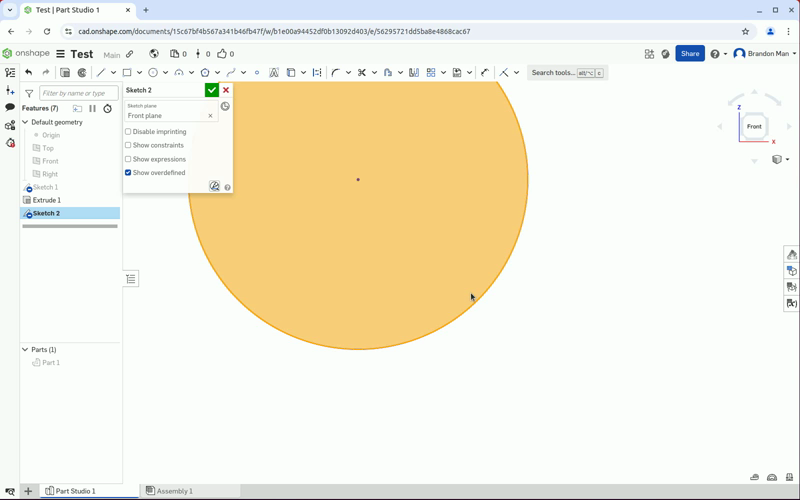
scroll(-6)
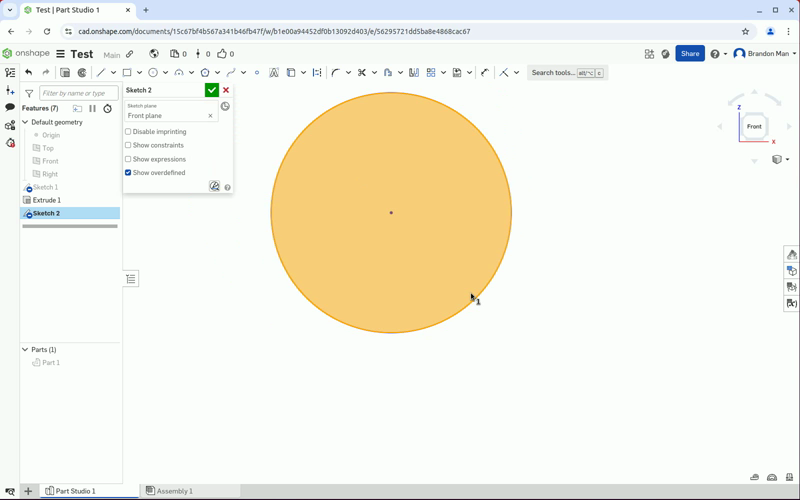
scroll(-6)
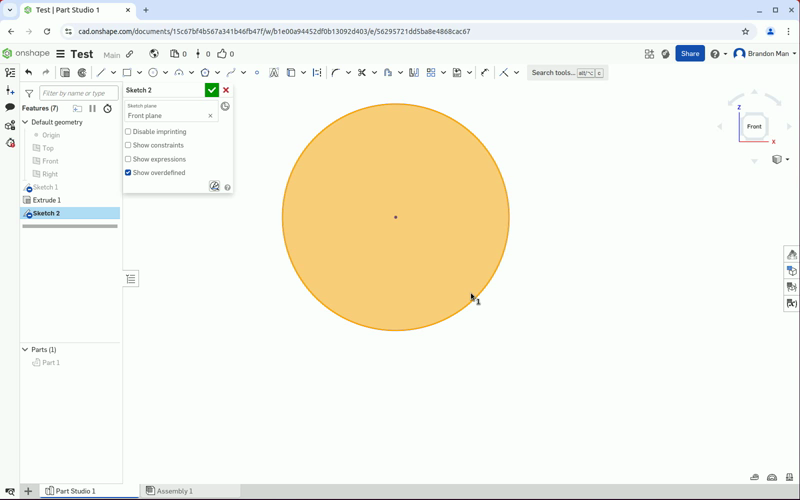
scroll(-6)
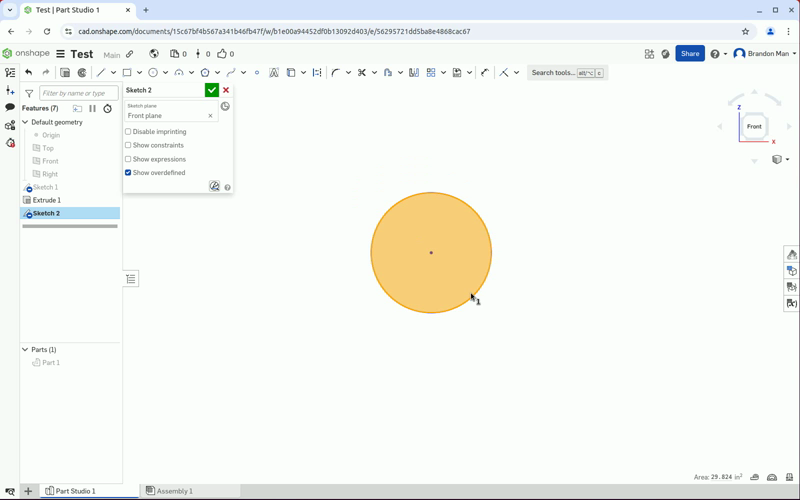
scroll(-6)
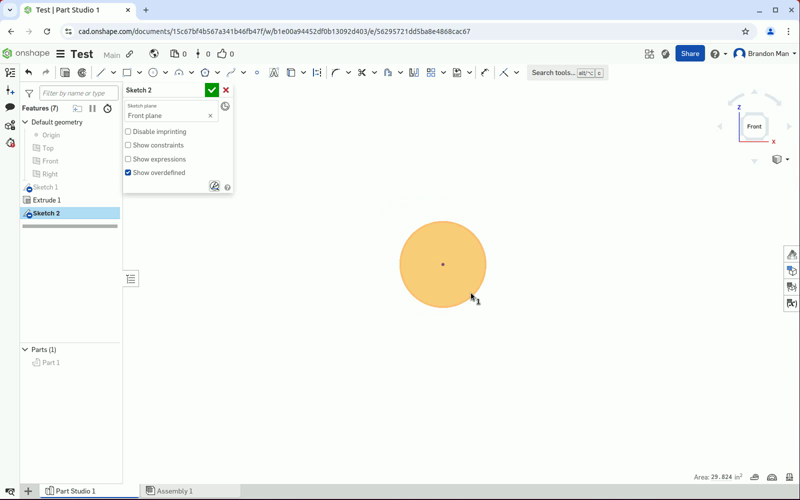
scroll(-6)
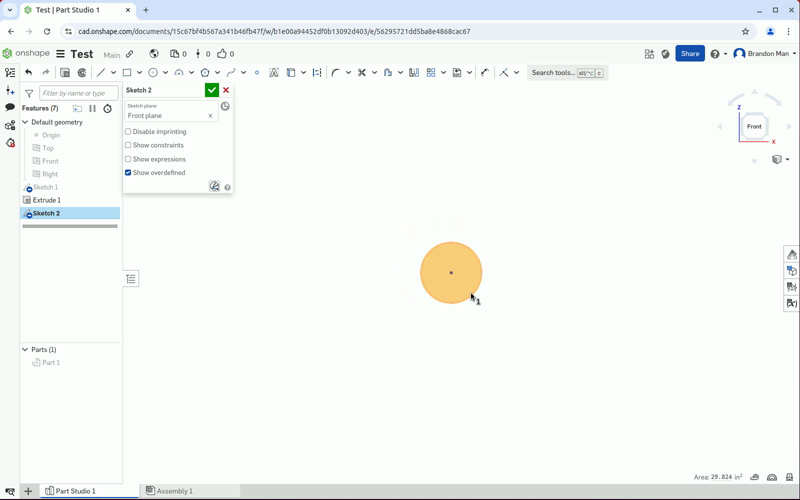
scroll(-6)
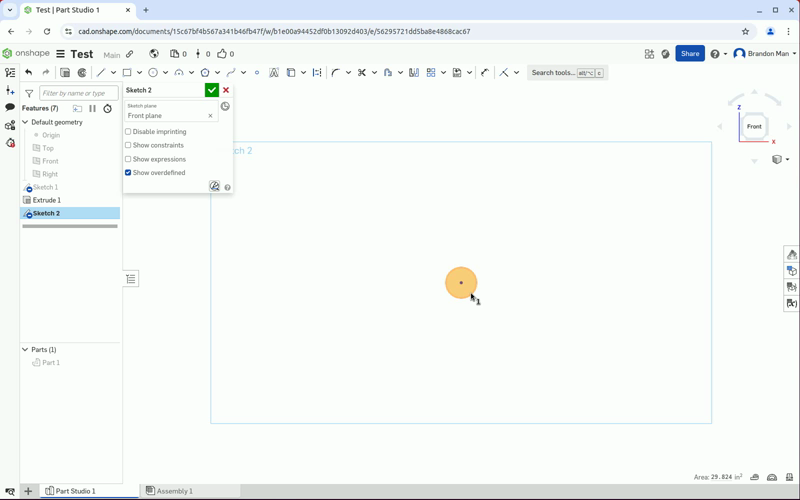
mouse_move(73, 352)
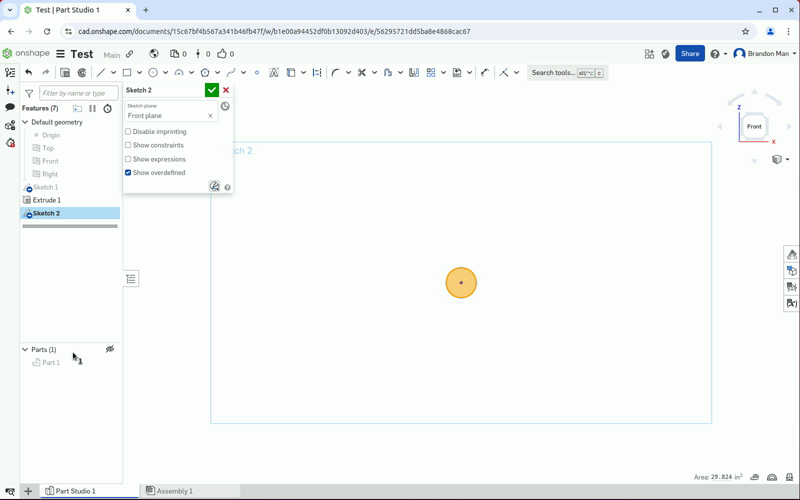
key(shift+y)
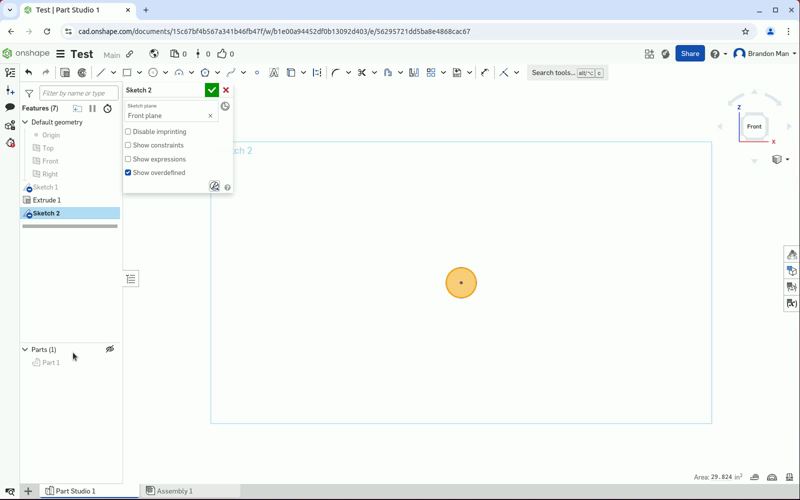
key(shift+e)
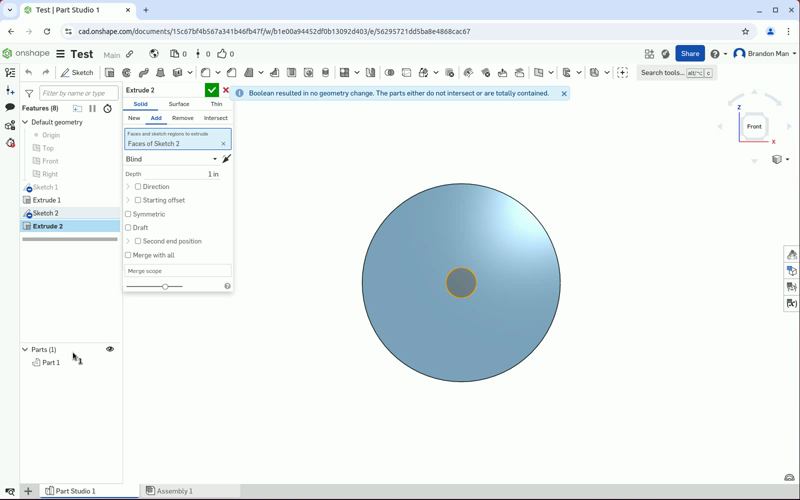
mouse_move(143, 106)
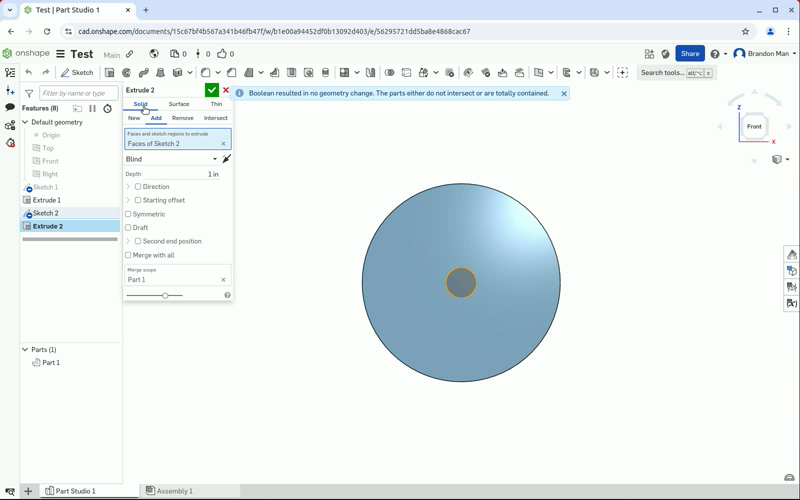
click(143, 106)
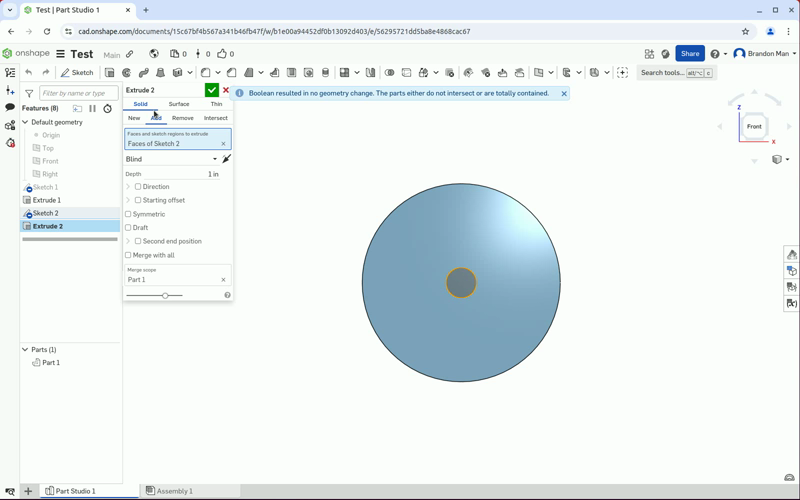
mouse_move(186, 120)
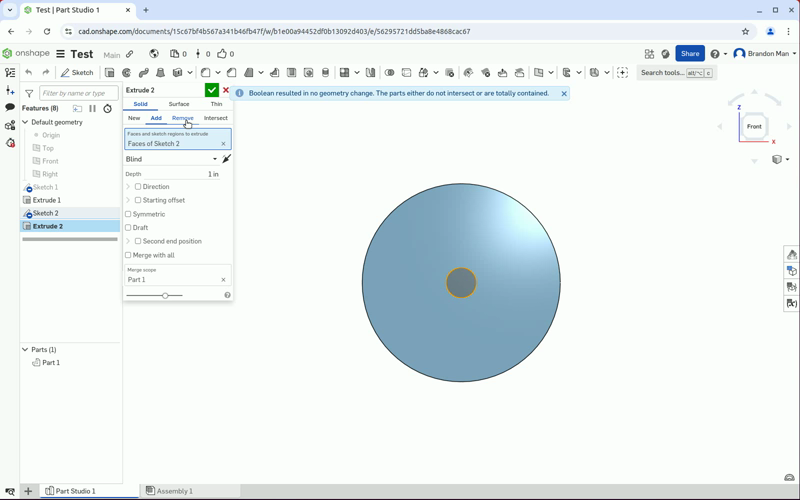
click(186, 120)
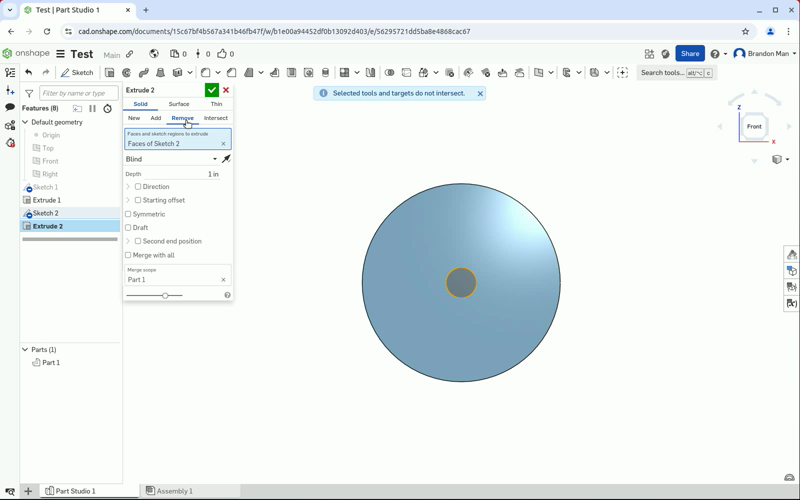
key(tab, 4)
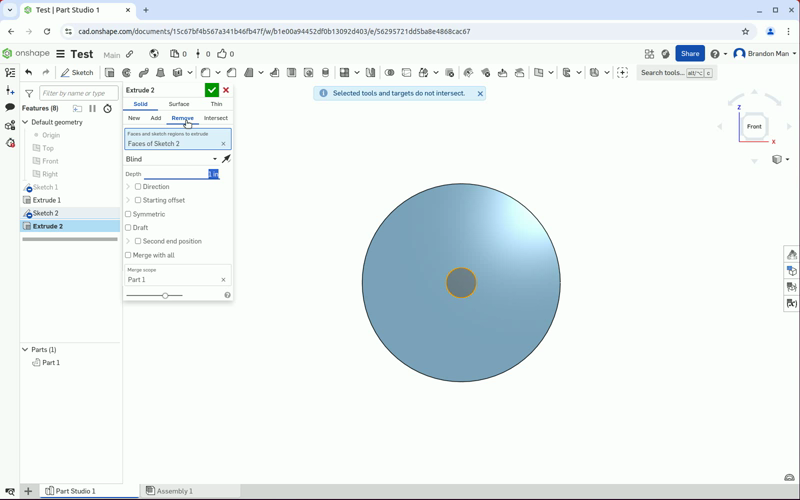
text(-16.128)
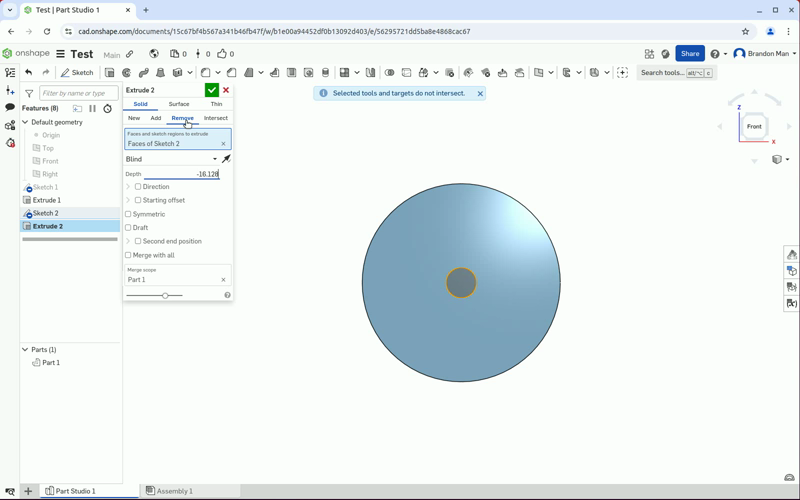
key(tab, 6)
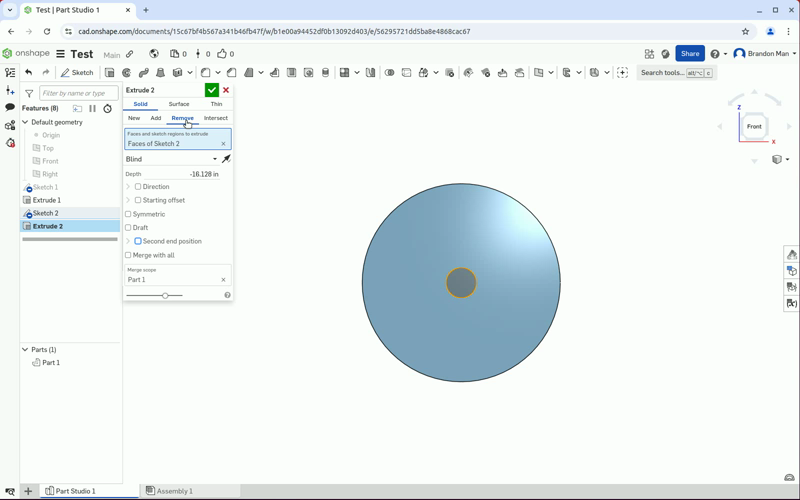
key(space)
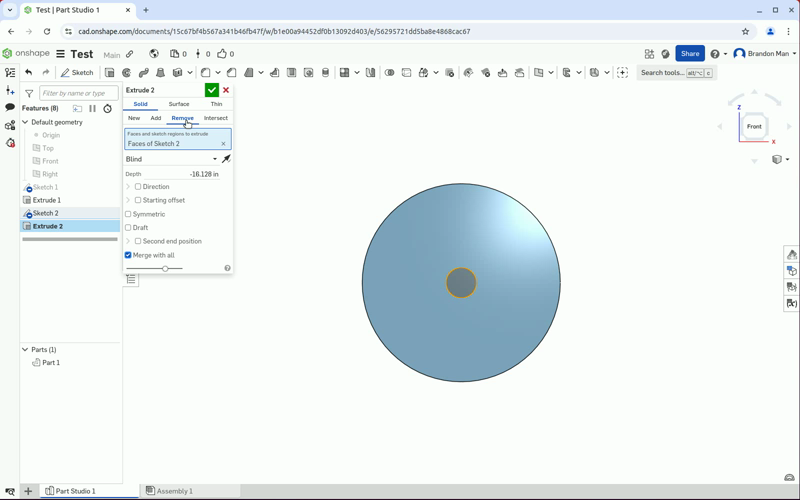
key(enter)
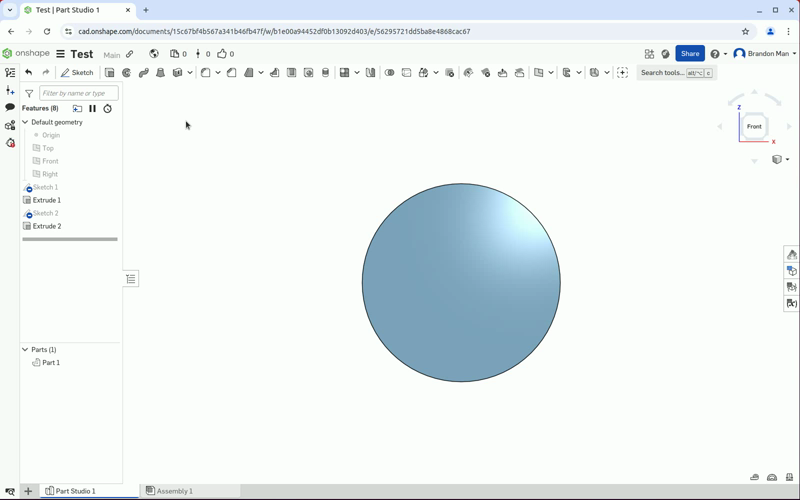
key(shift+h)
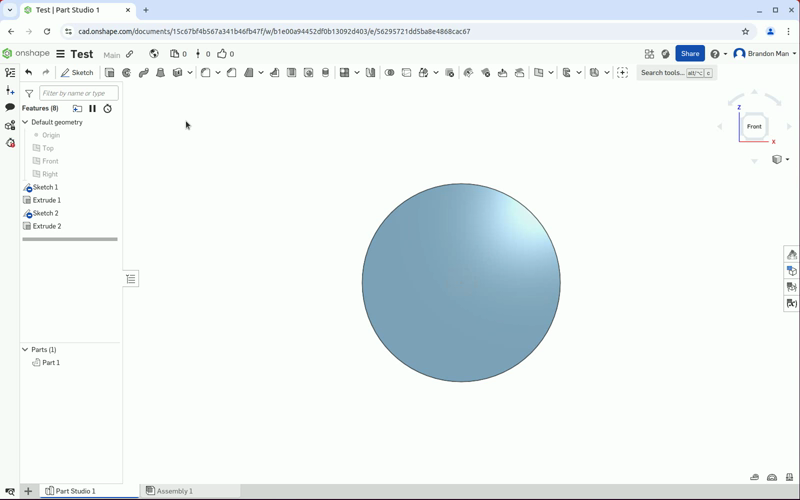
key(shift+h)
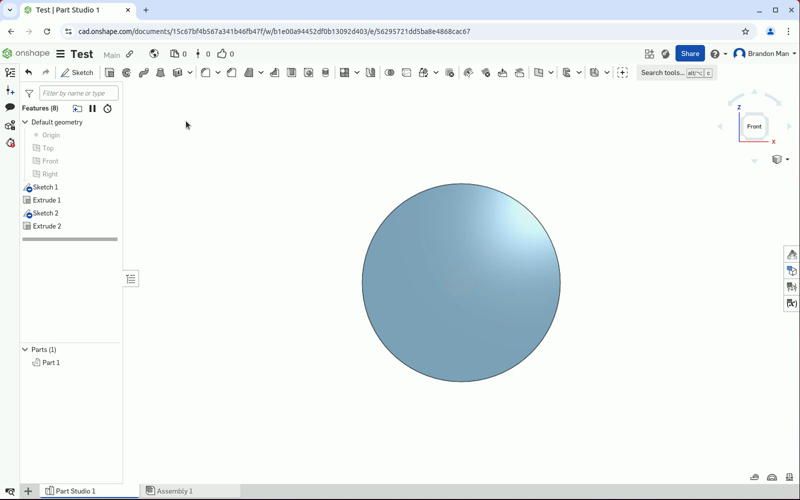
key(shift+7)
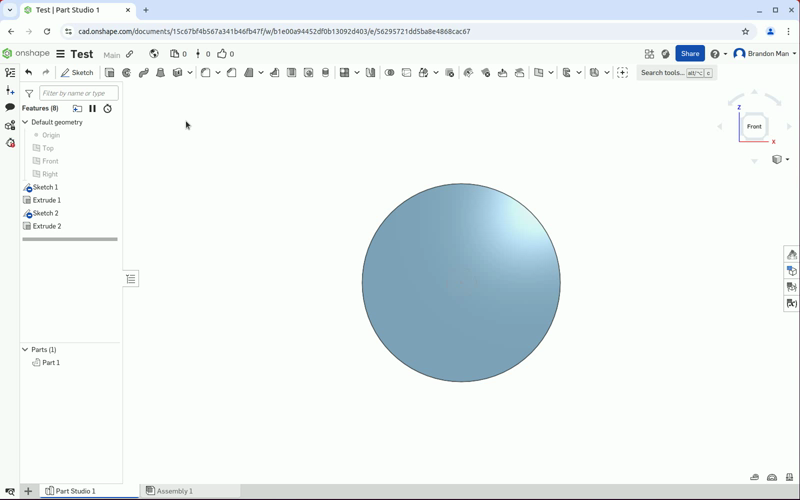
key(left, 2)
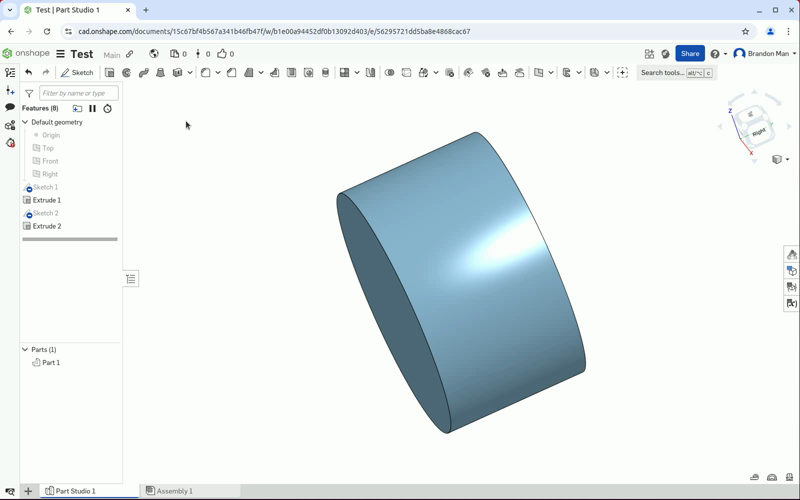
key(down, 2)
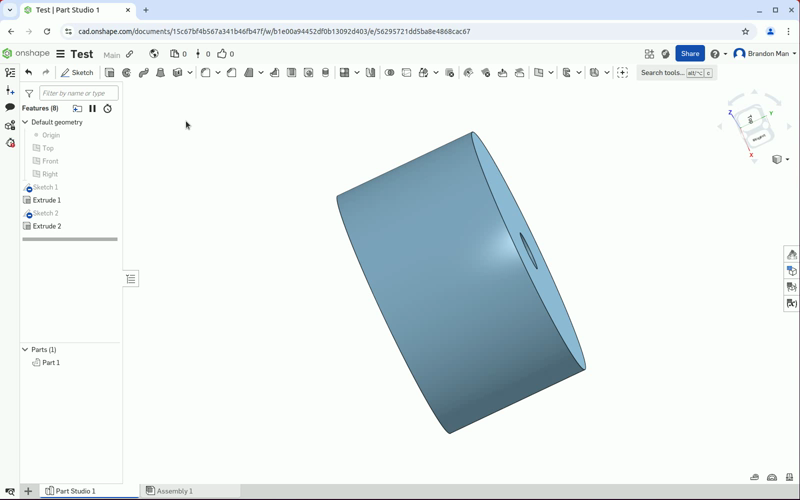
key(up, 2)
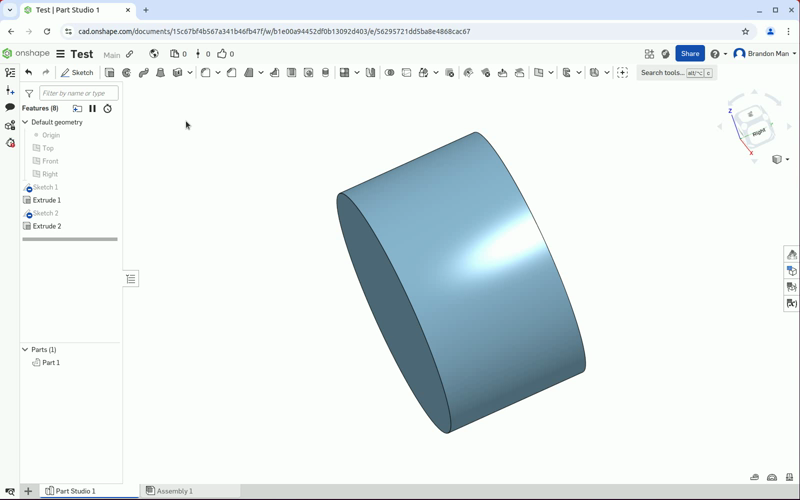
key(right, 2)
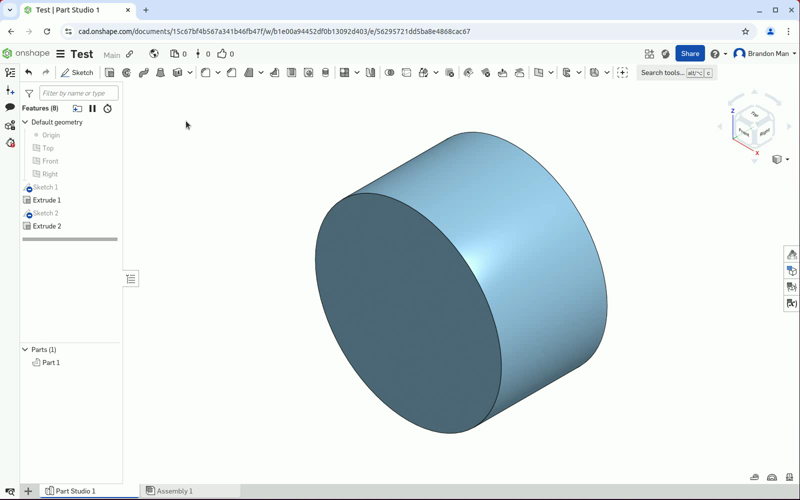
mouse_move(73, 189)
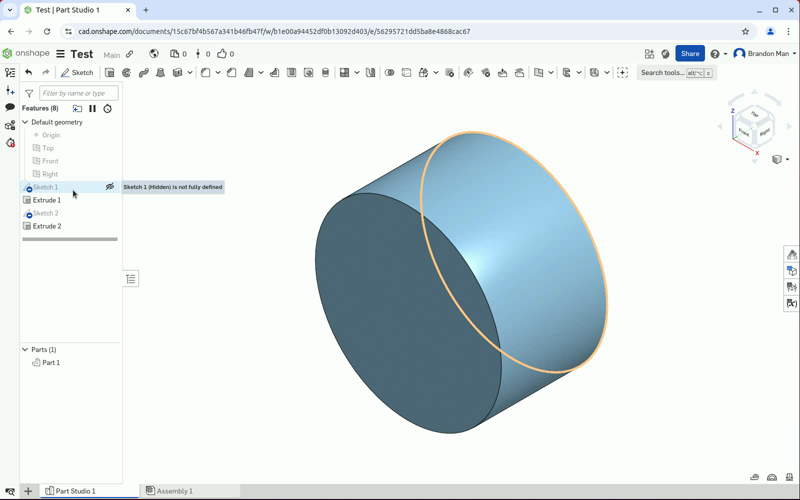
click(73, 189)